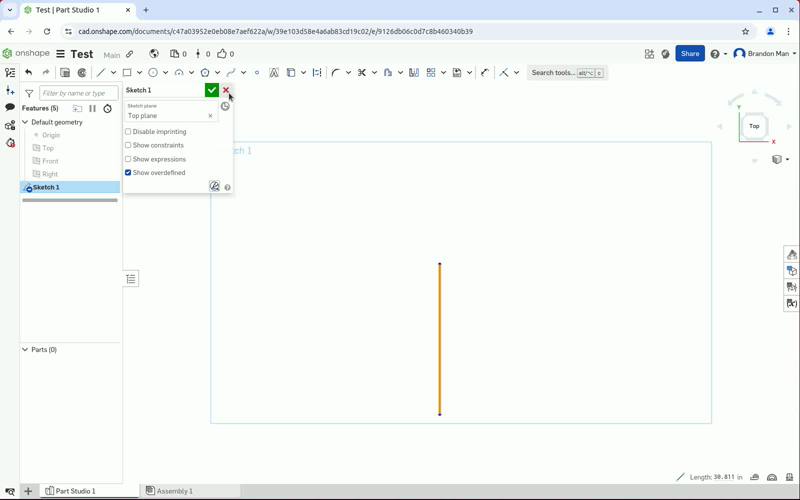
key(shift+h)
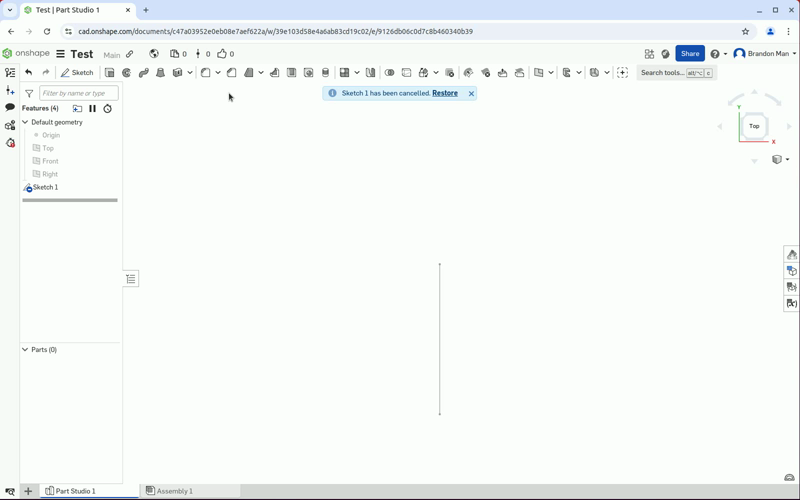
mouse_move(73, 352)
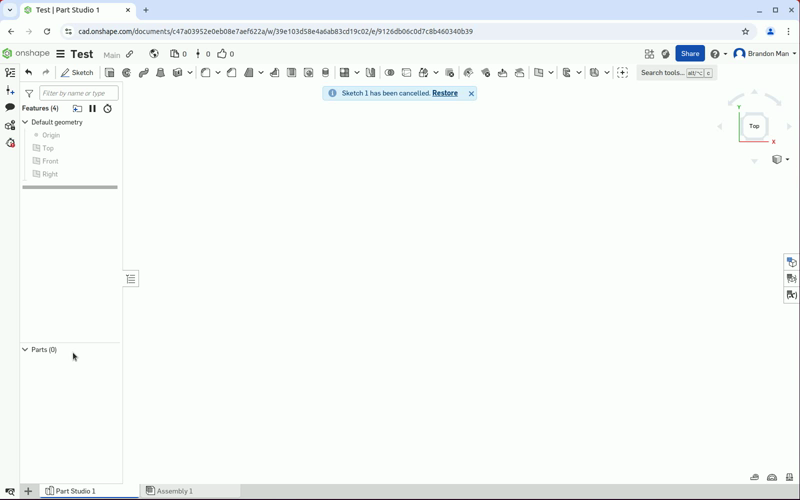
key(y)
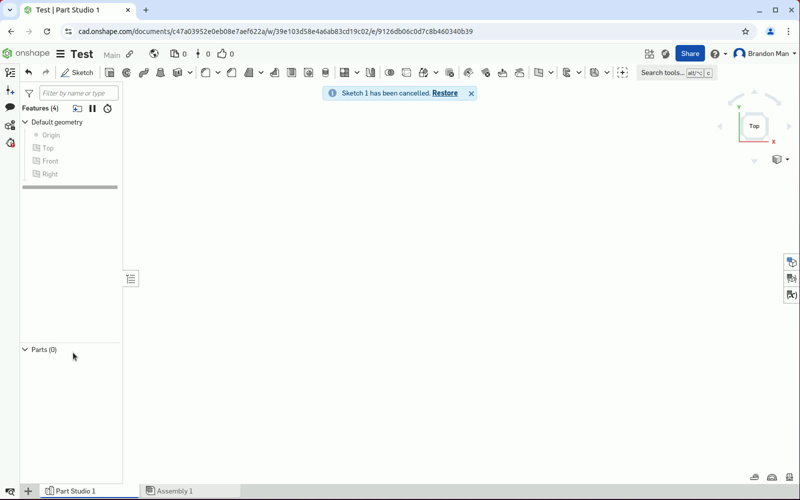
key(shift+p)
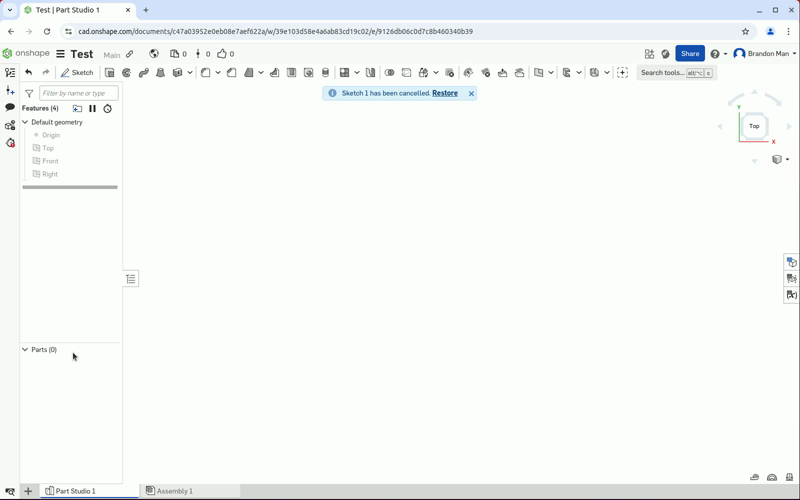
key(space)
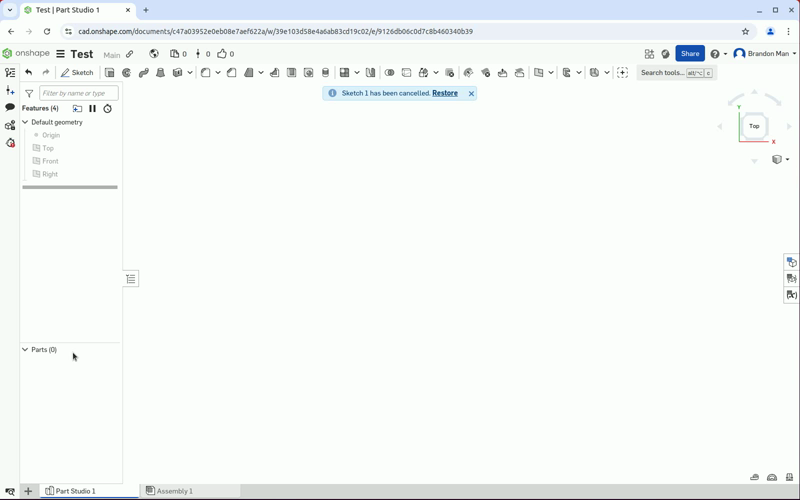
key_down(shift)
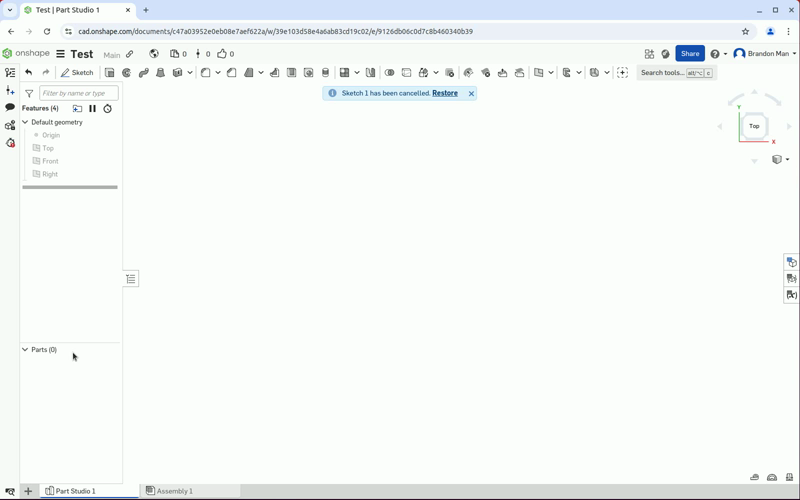
key(up)
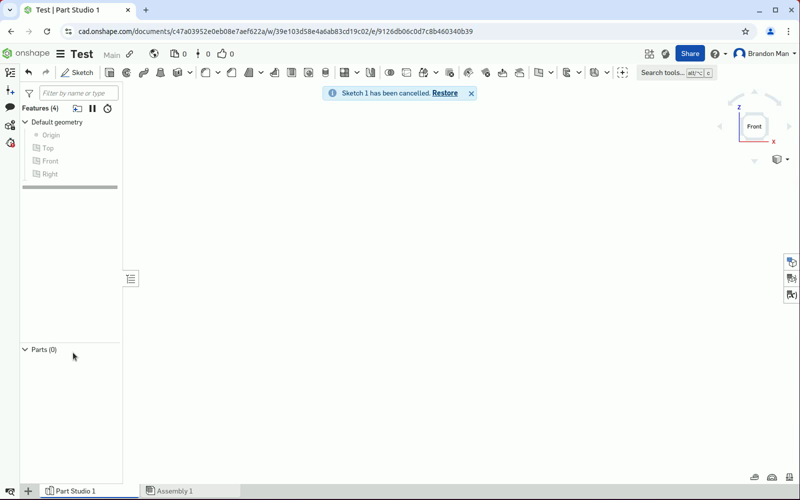
key_up(shift)
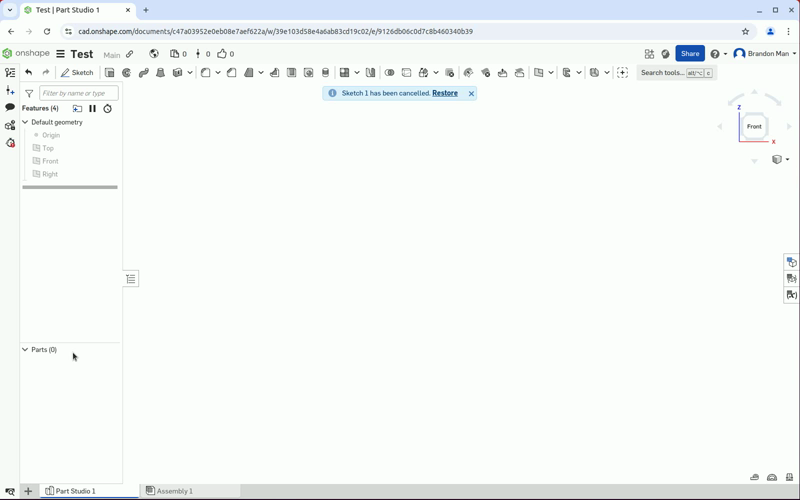
mouse_move(73, 352)
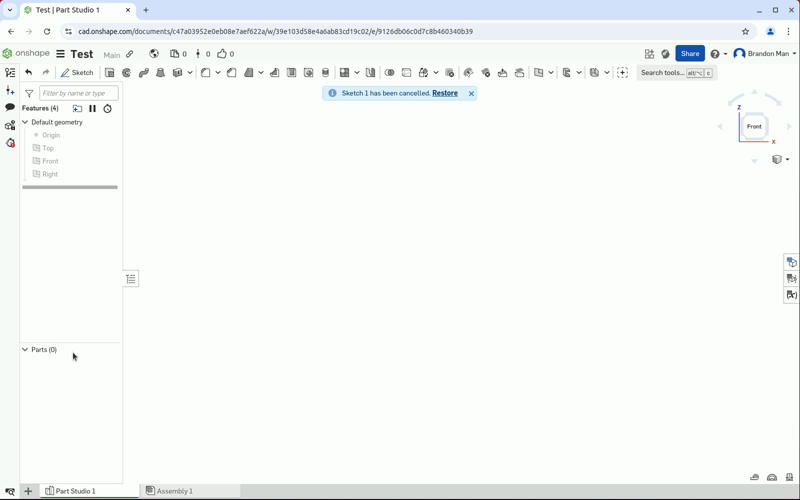
key(shift+y)
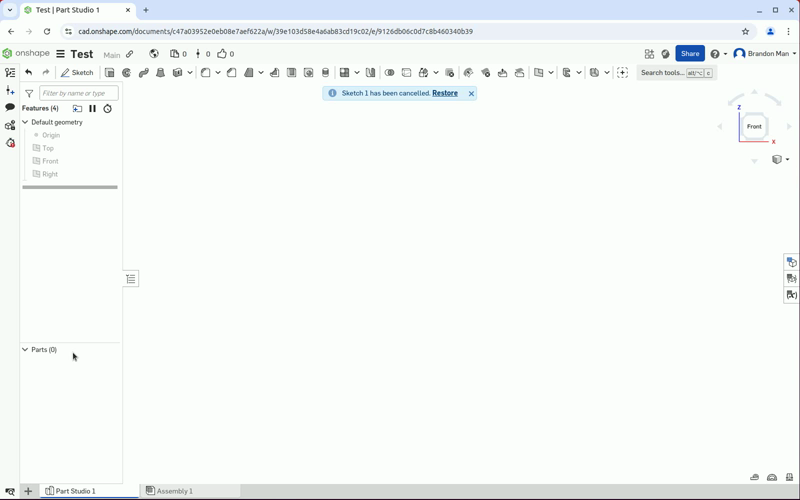
key(shift+s)
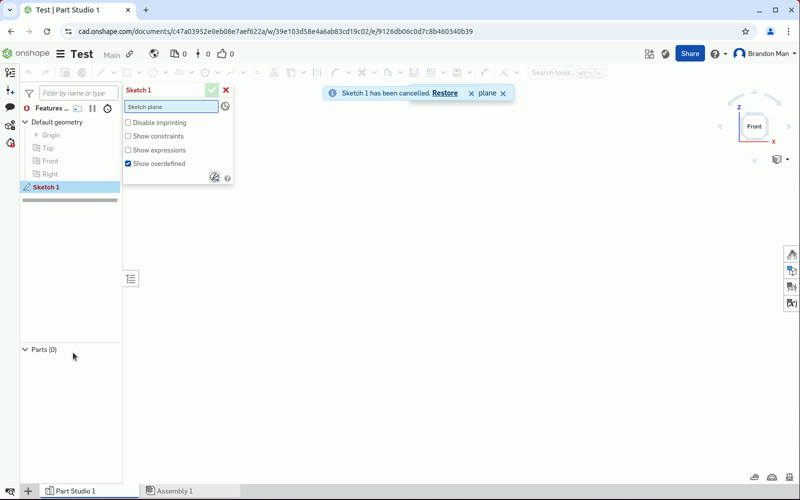
mouse_move(73, 163)
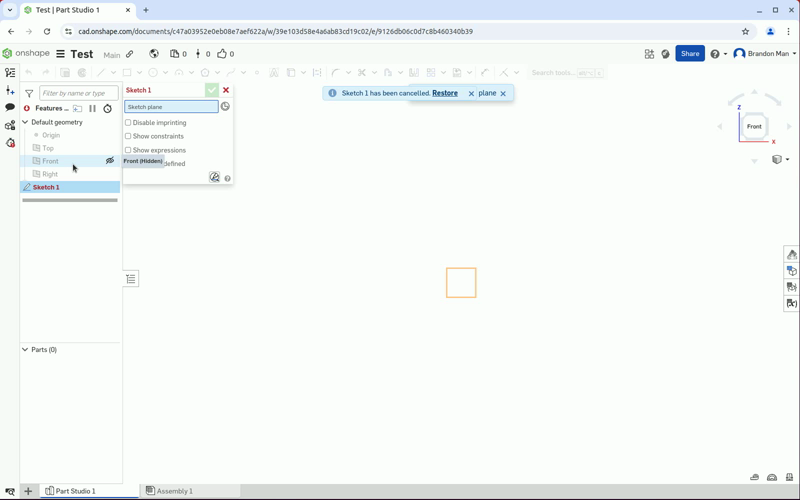
click(73, 163)
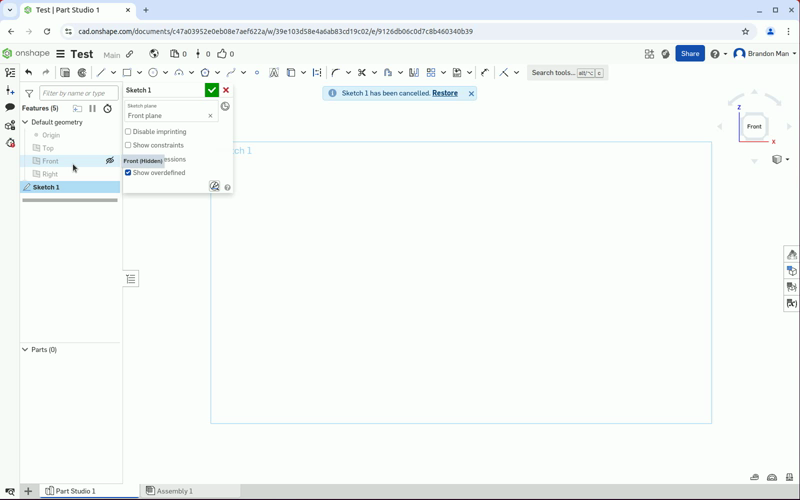
mouse_move(73, 352)
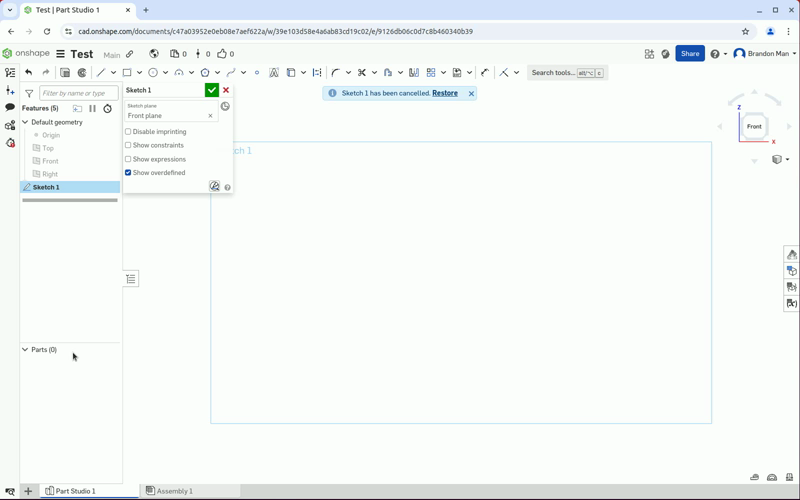
key(y)
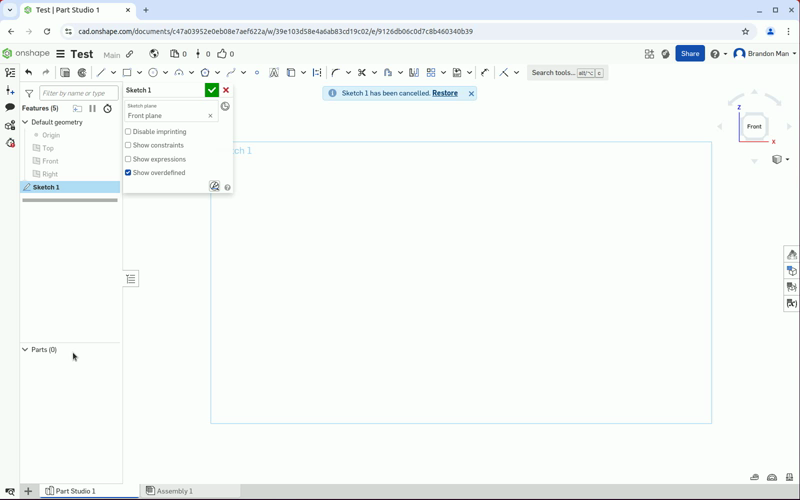
key(l)
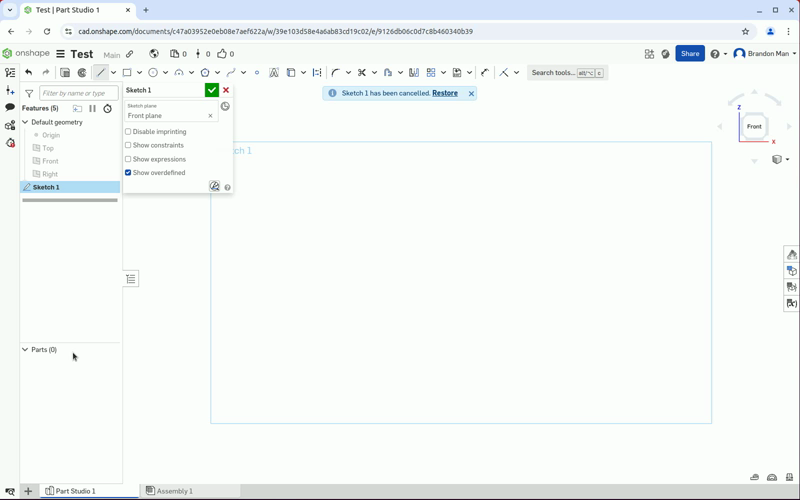
key_down(shift)
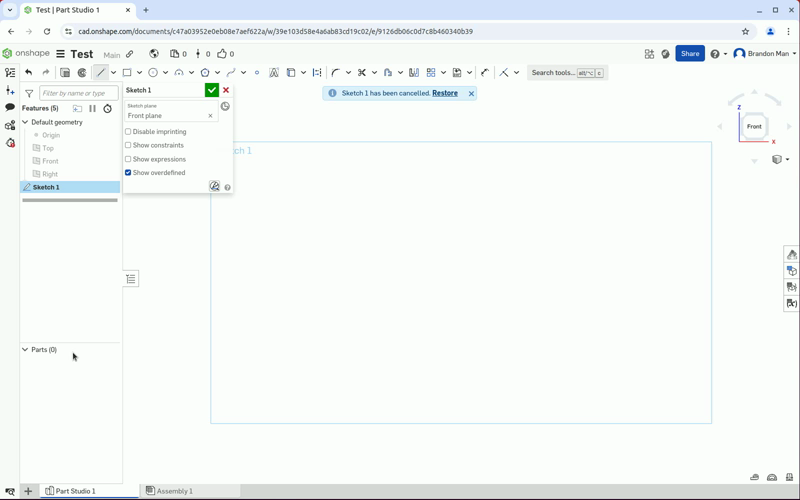
mouse_move(348, 334)
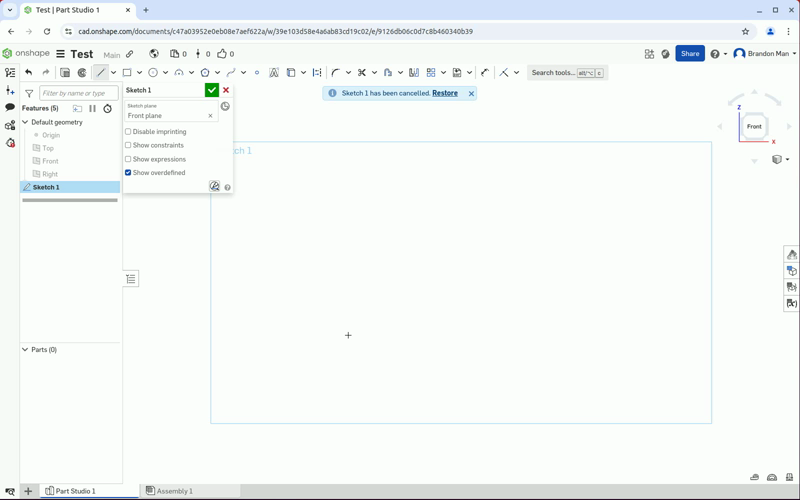
click(348, 334)
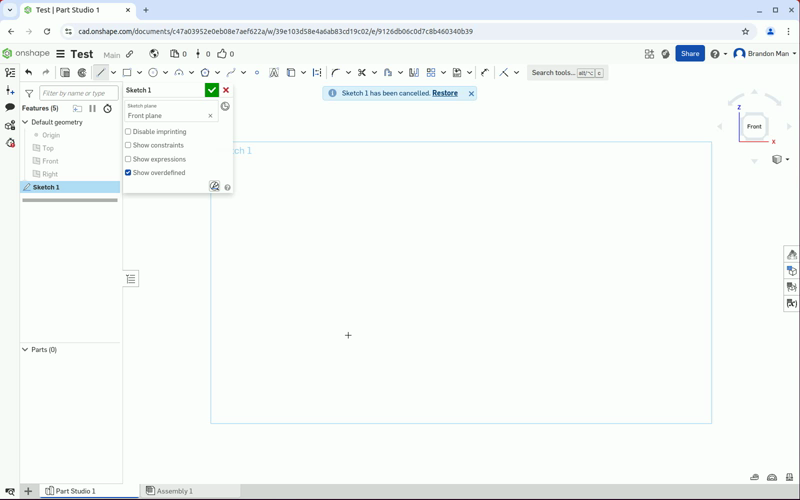
key_up(shift)
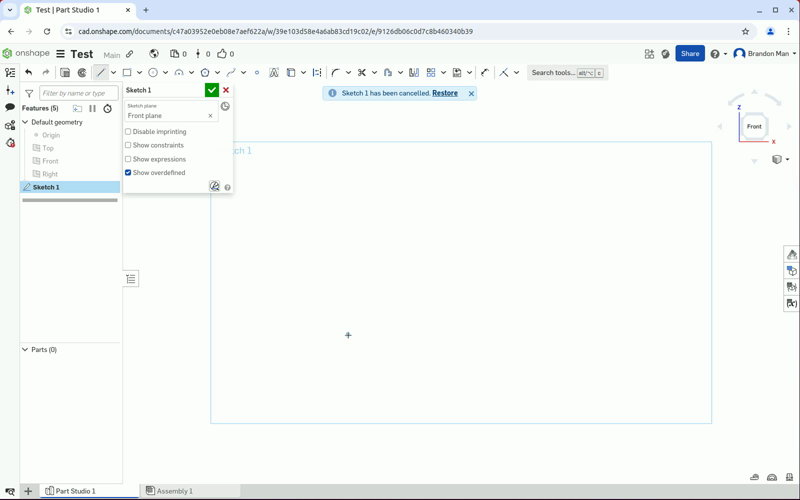
key_down(shift)
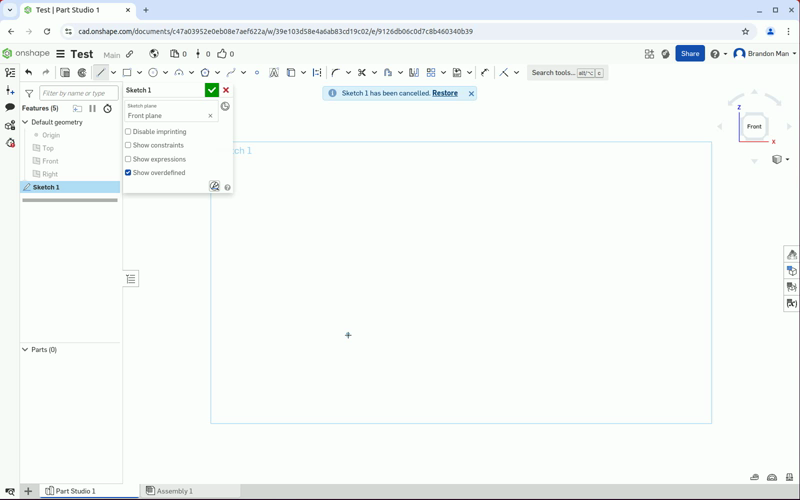
mouse_move(572, 334)
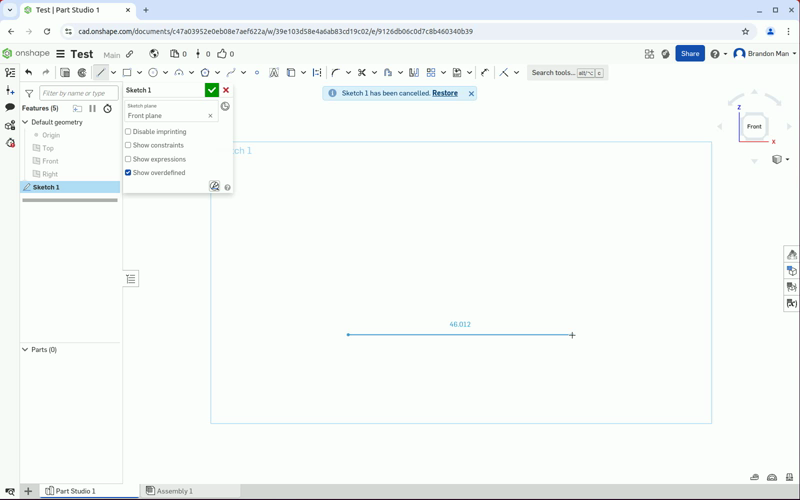
click(572, 334)
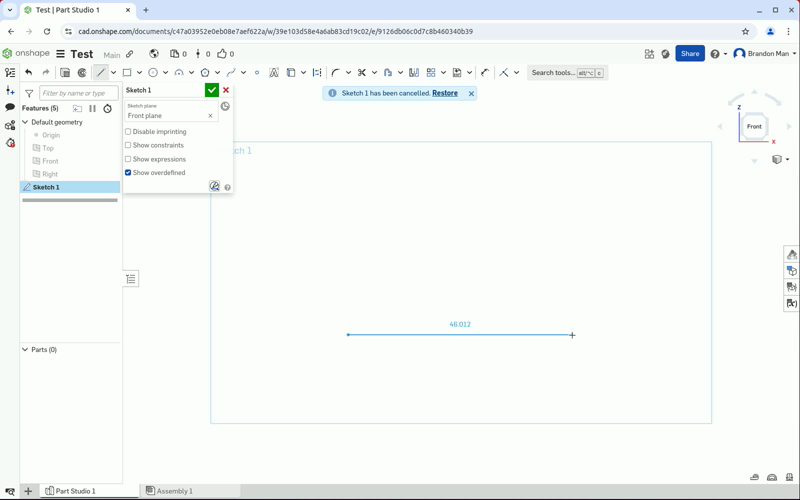
key_up(shift)
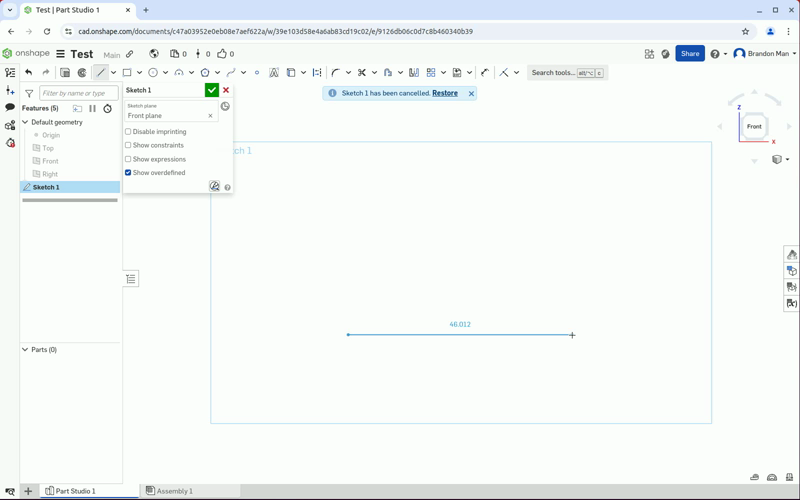
key_down(shift)
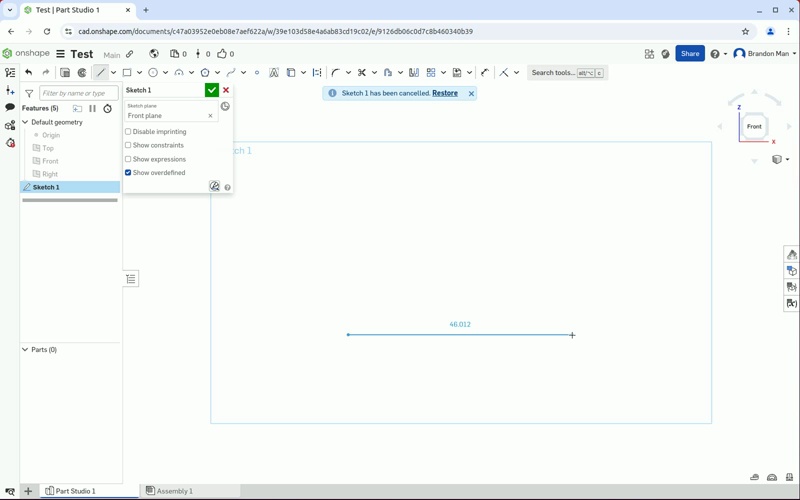
mouse_move(589, 334)
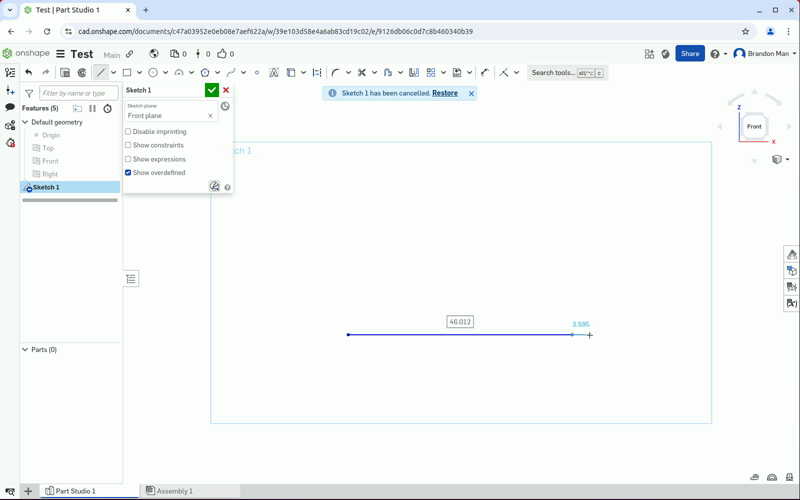
mouse_move(572, 296)
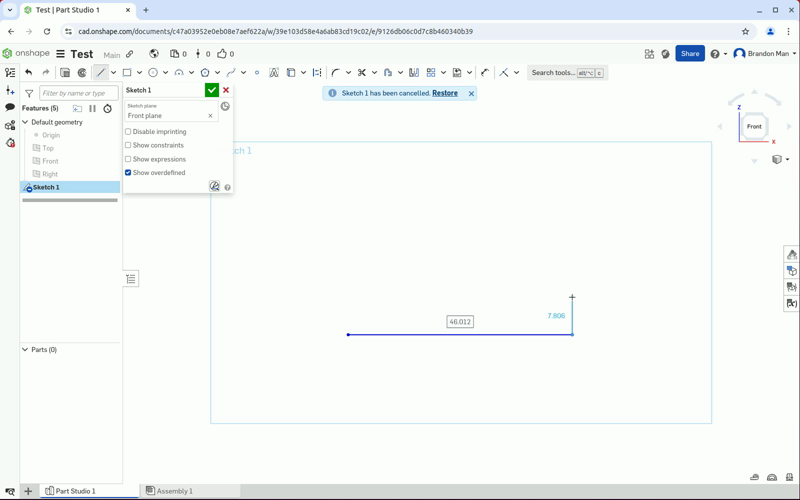
click(572, 296)
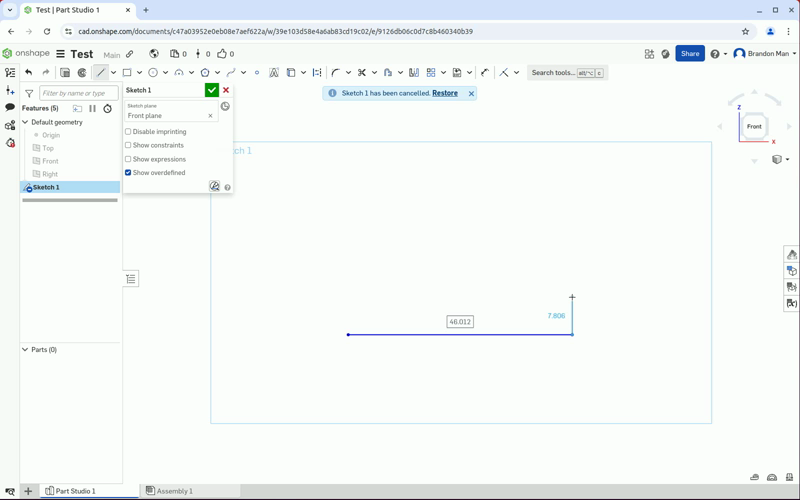
key_up(shift)
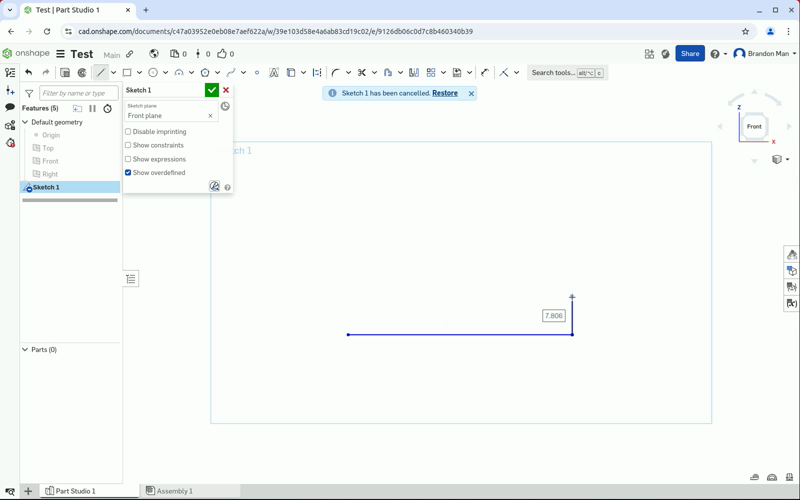
key_down(shift)
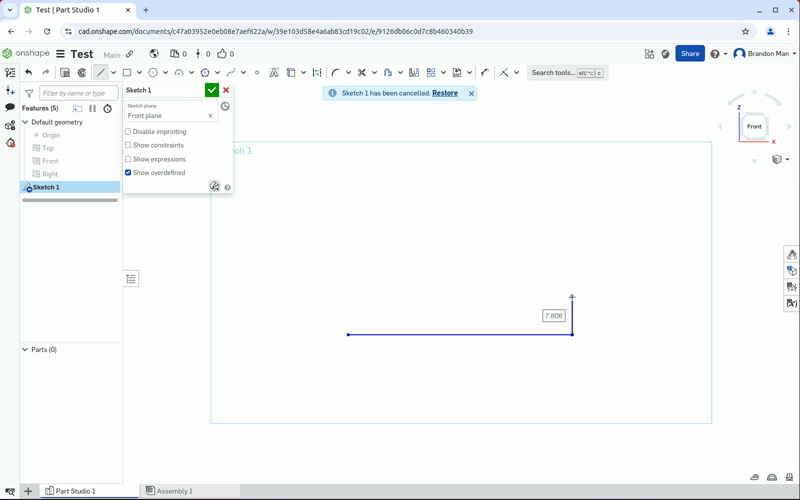
mouse_move(456, 230)
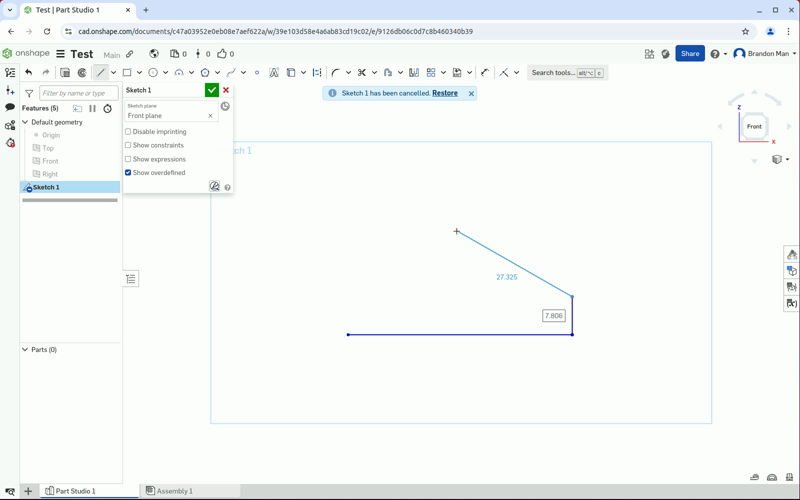
click(456, 230)
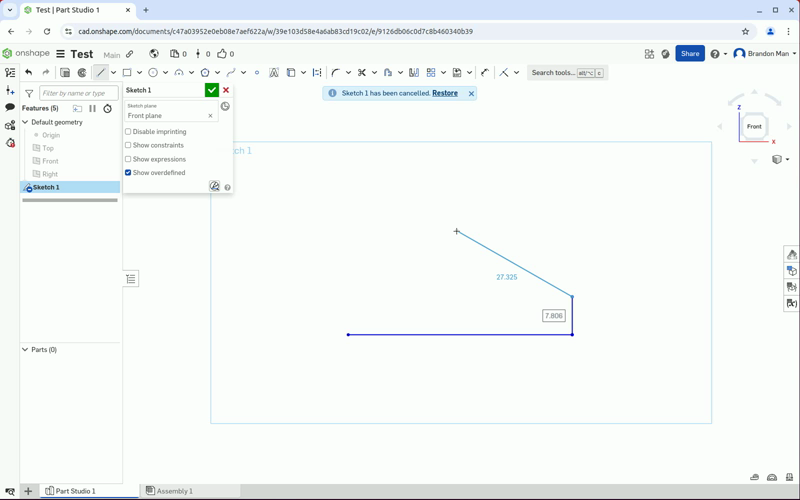
key_up(shift)
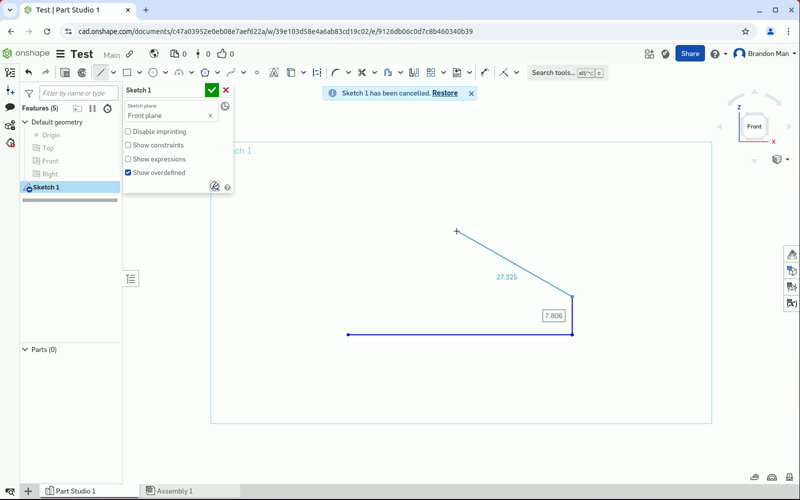
key_down(shift)
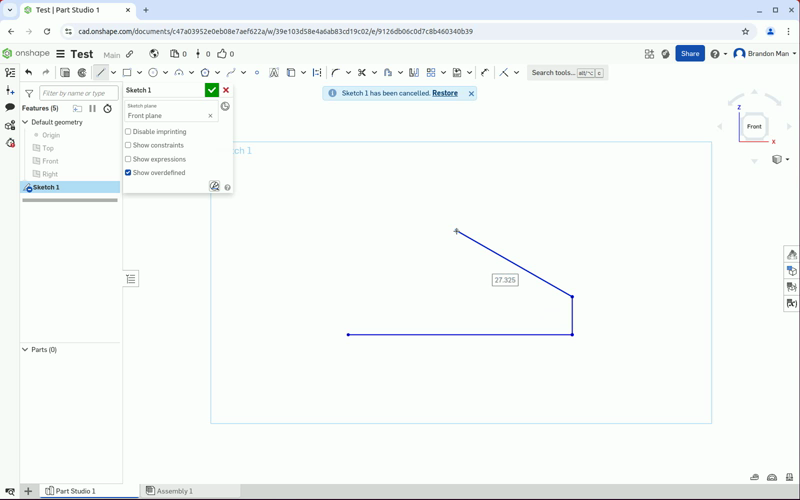
mouse_move(348, 230)
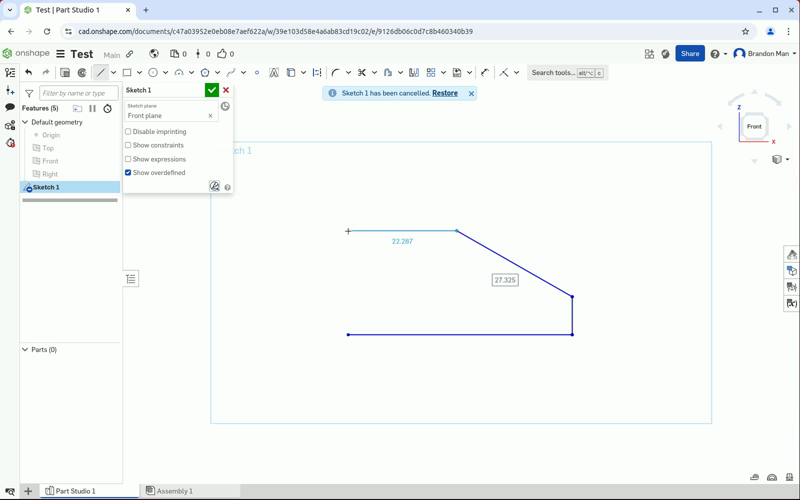
click(348, 230)
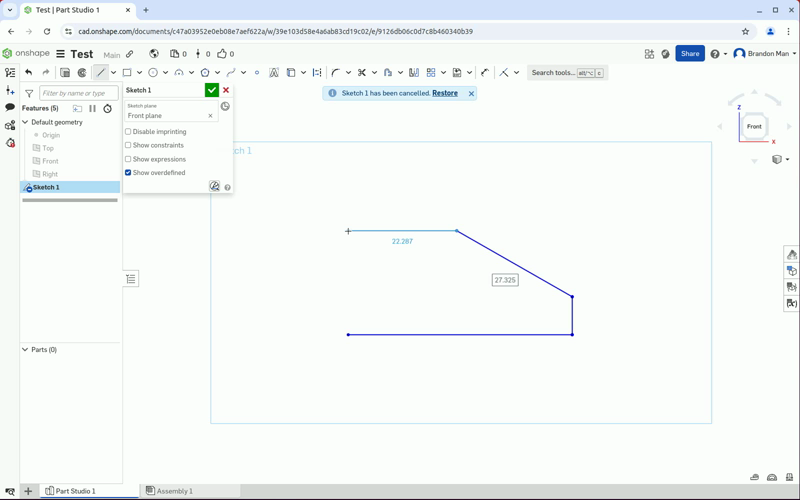
key_up(shift)
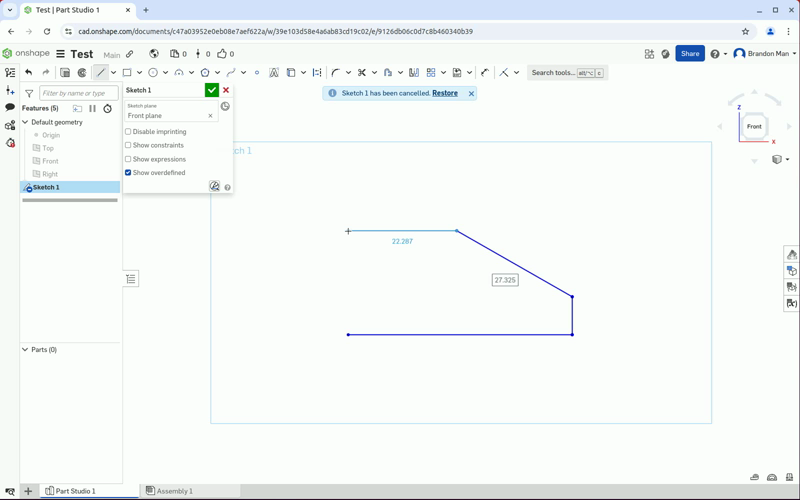
key_down(shift)
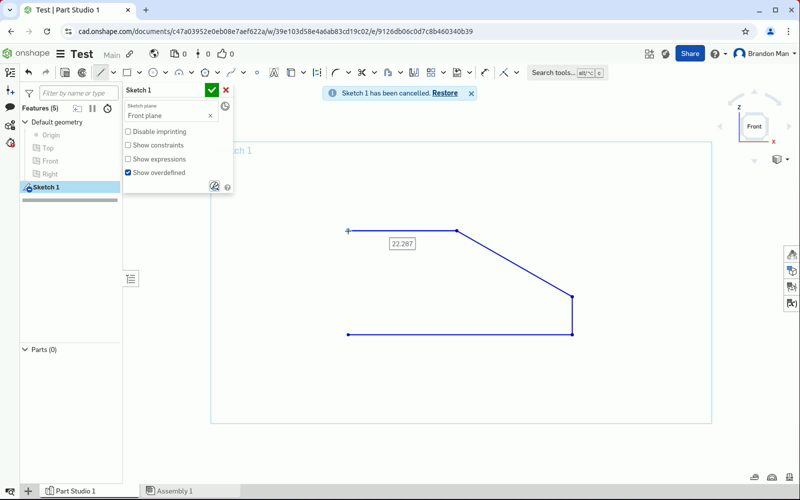
mouse_move(348, 334)
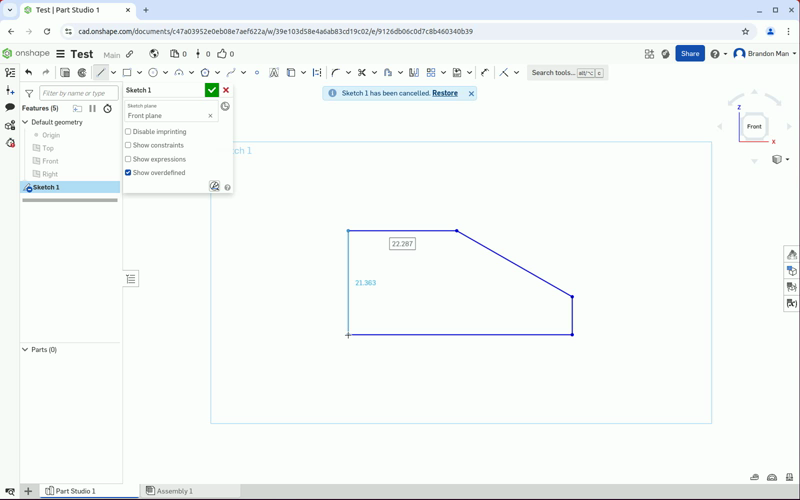
key_up(shift)
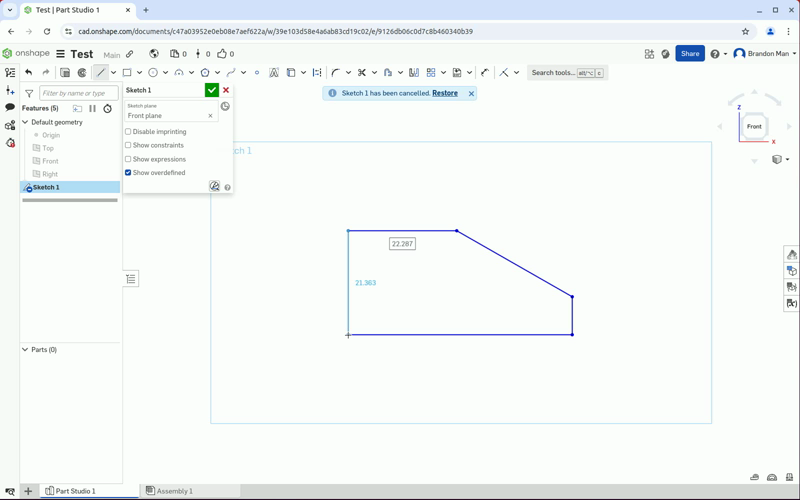
click(348, 334)
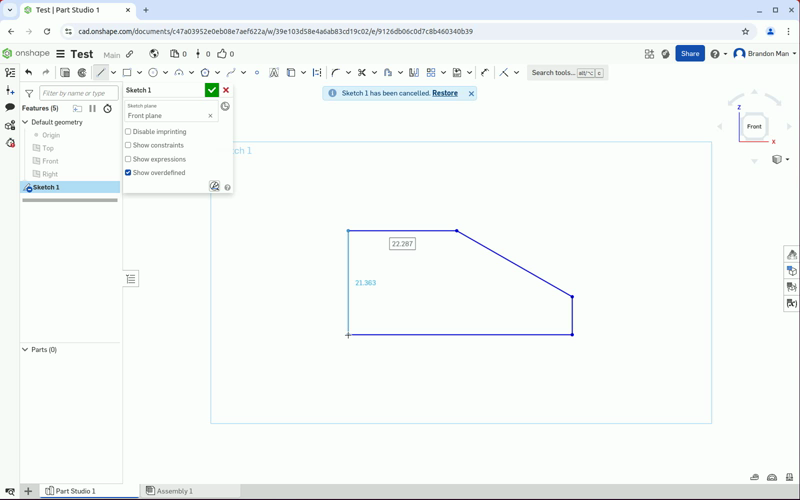
key(esc)
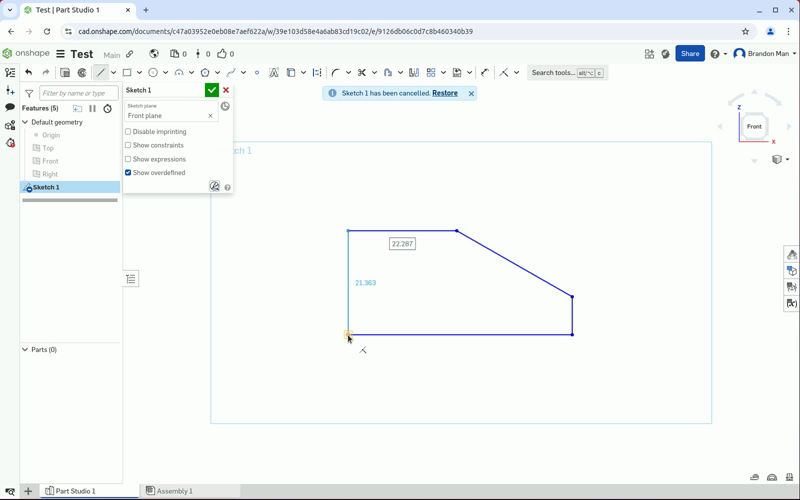
mouse_move(477, 271)
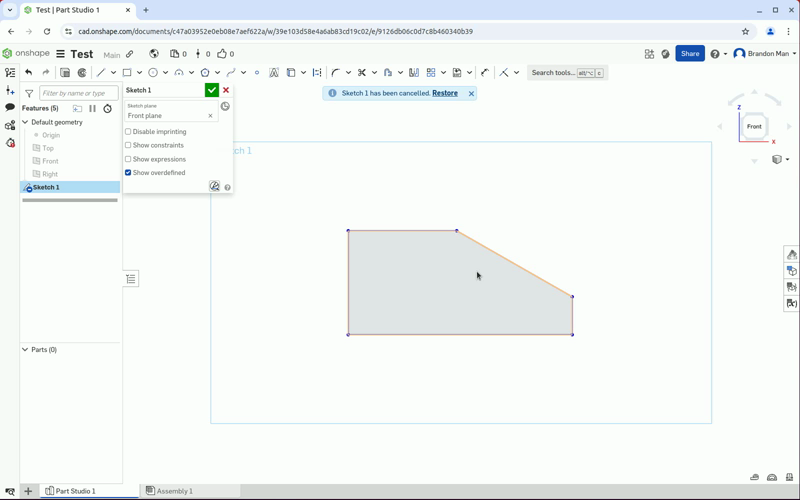
click(477, 271)
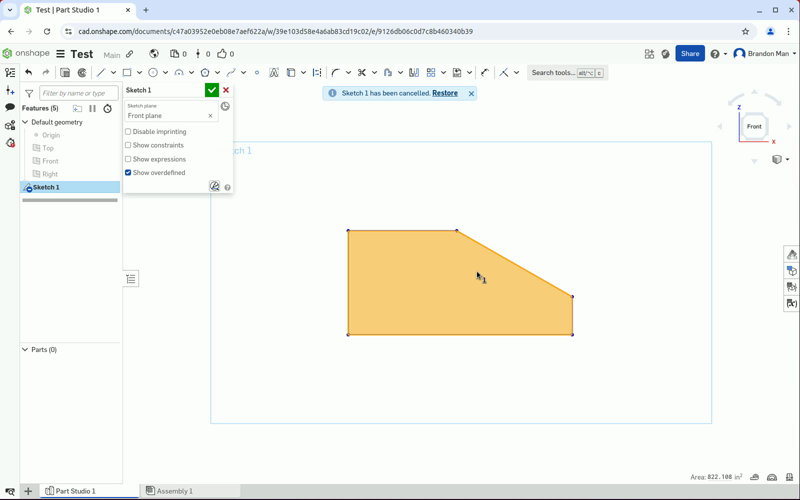
mouse_move(73, 352)
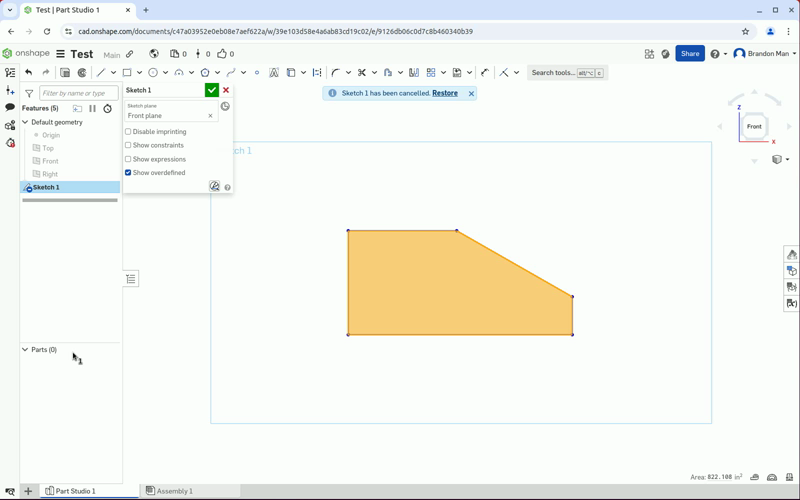
key(shift+y)
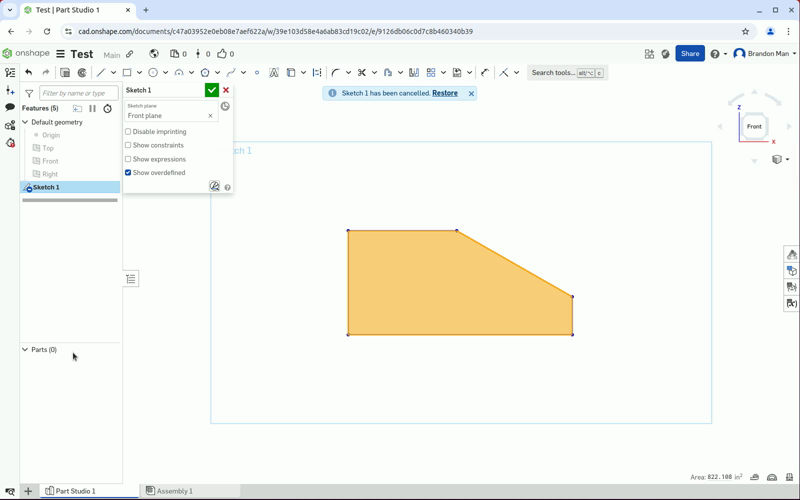
key(shift+e)
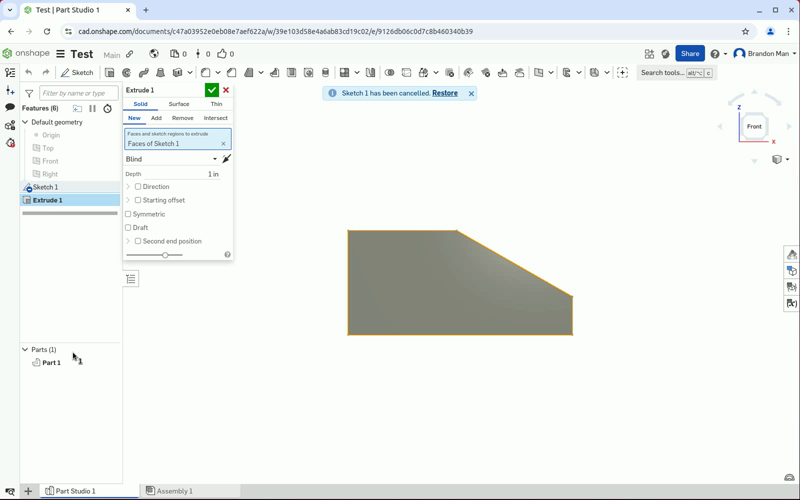
mouse_move(143, 106)
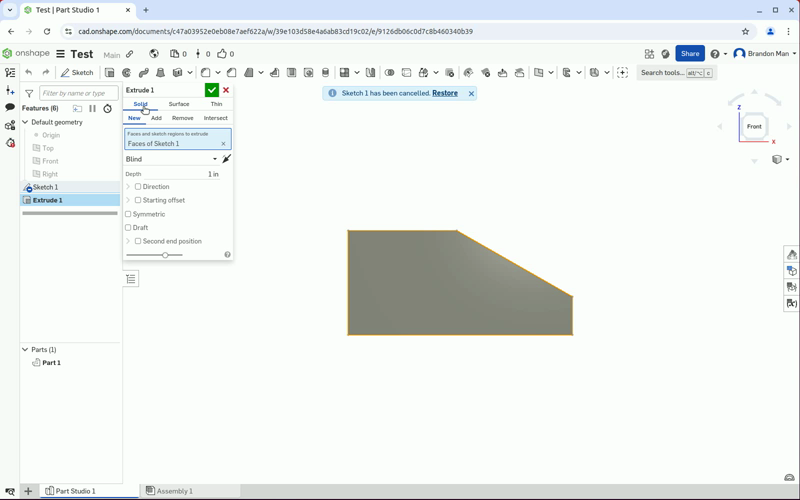
click(143, 106)
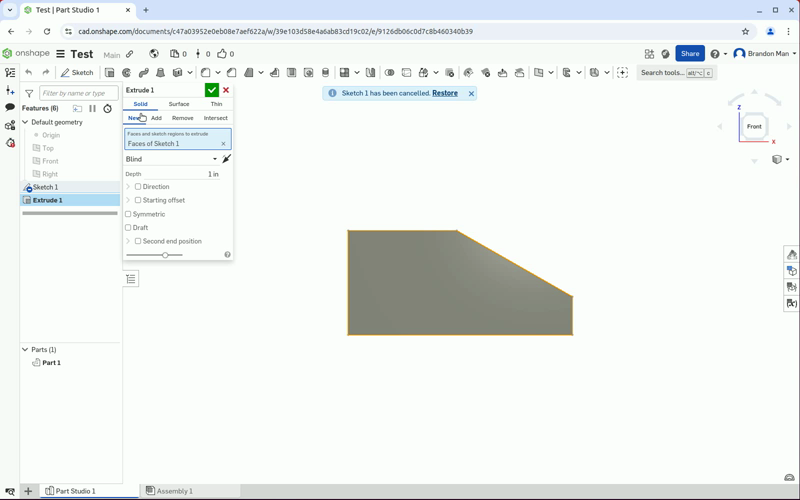
mouse_move(137, 120)
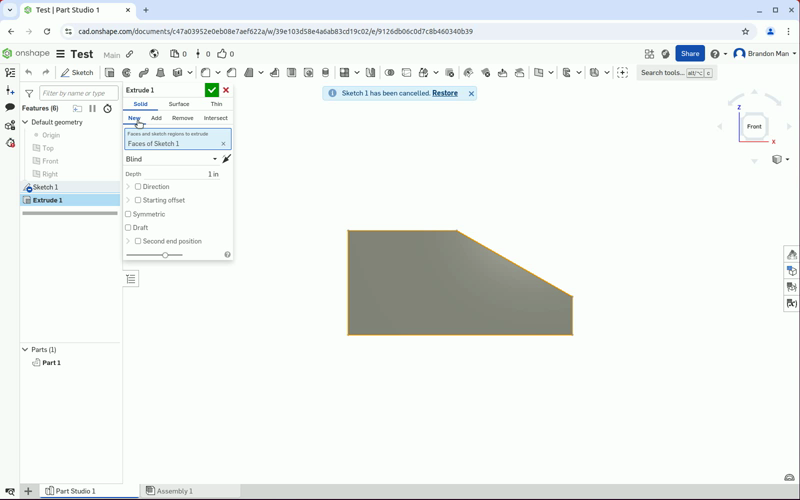
click(137, 120)
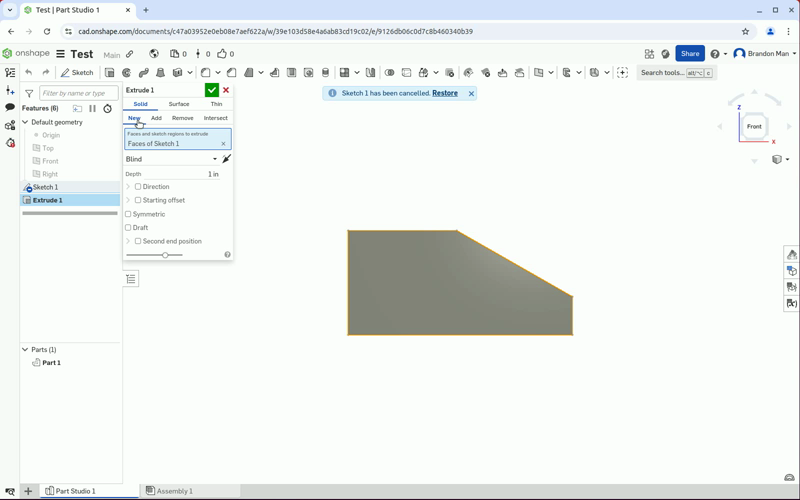
key(tab, 4)
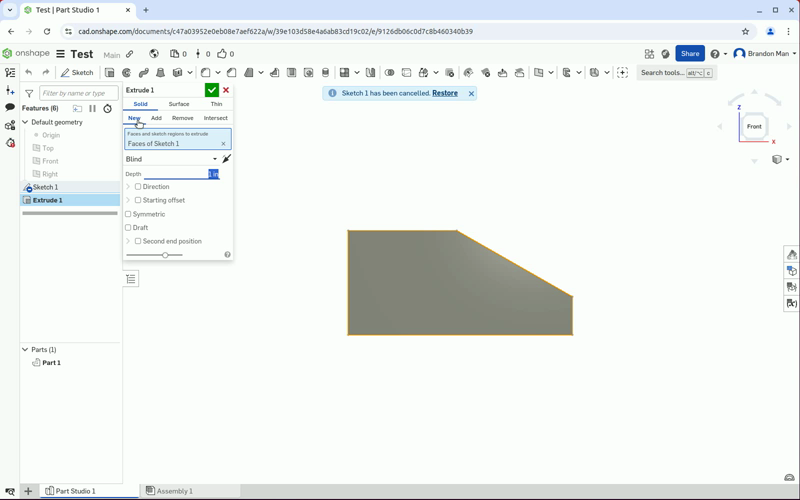
text(19.257)
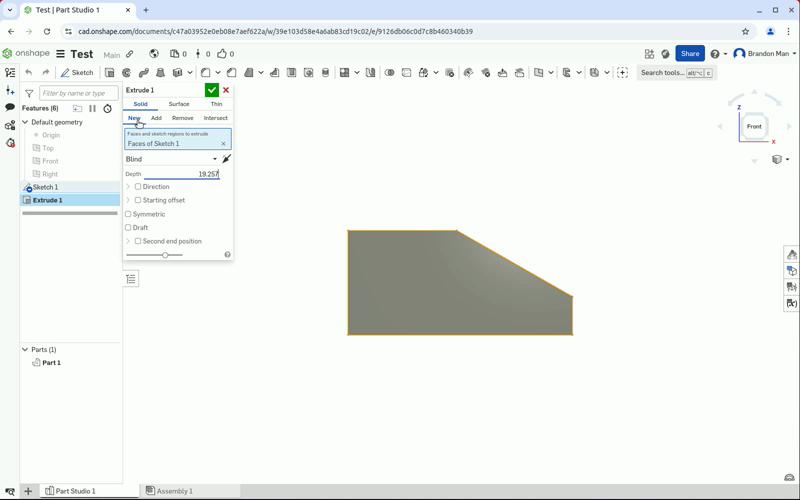
key(enter)
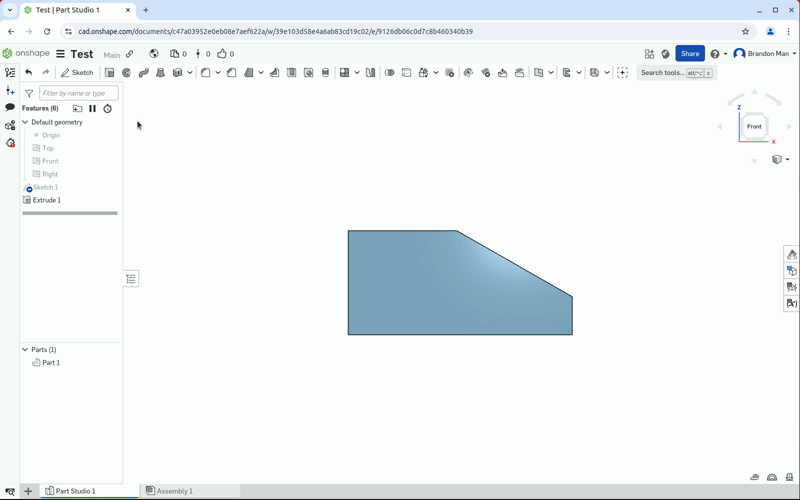
key(shift+h)
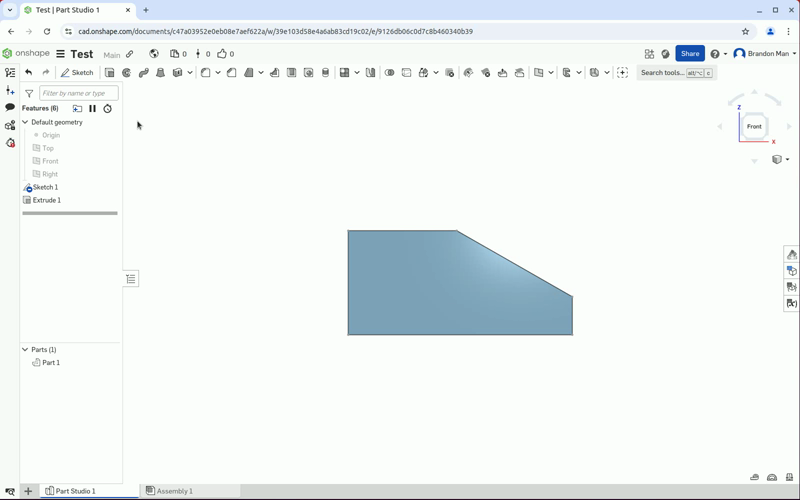
key(shift+h)
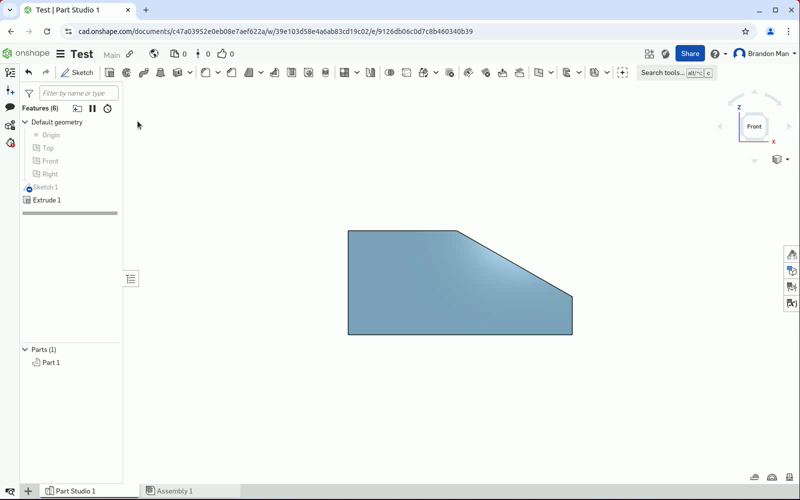
mouse_move(73, 189)
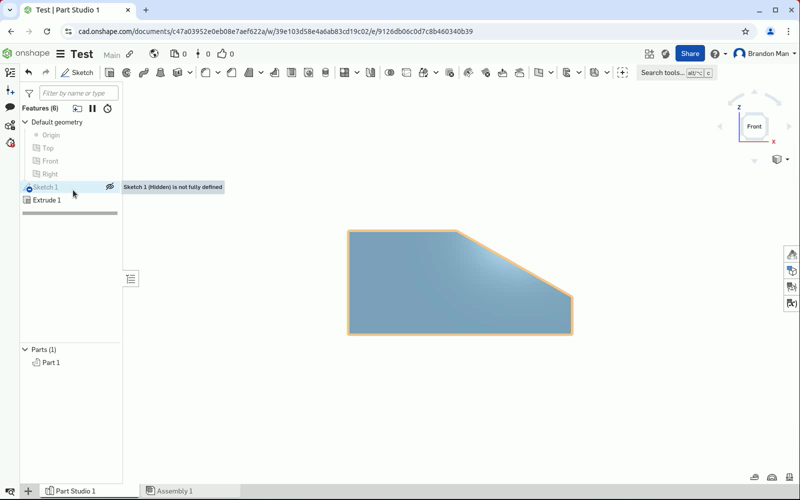
click(73, 189)
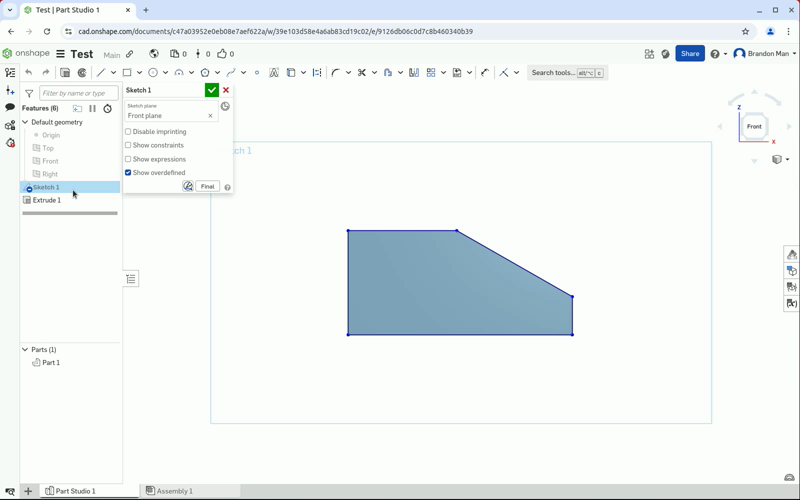
mouse_move(229, 92)
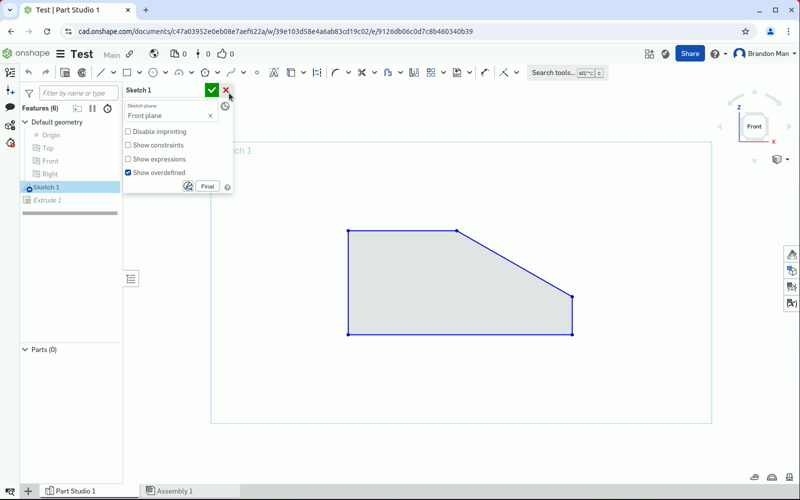
click(229, 92)
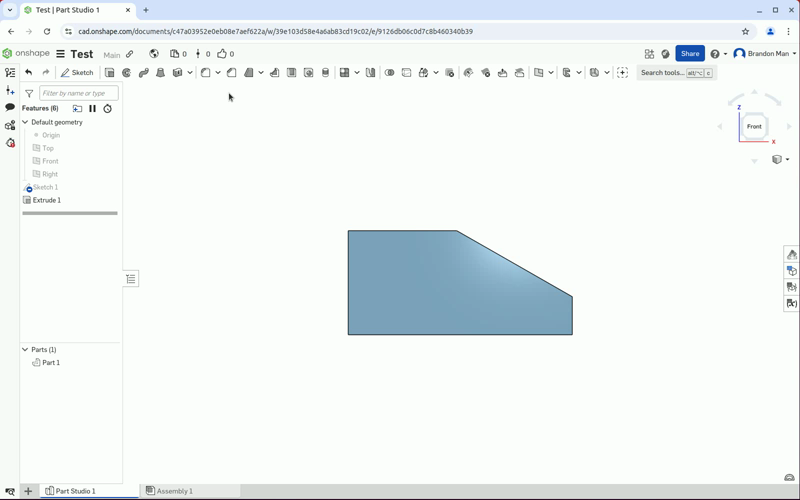
mouse_move(73, 352)
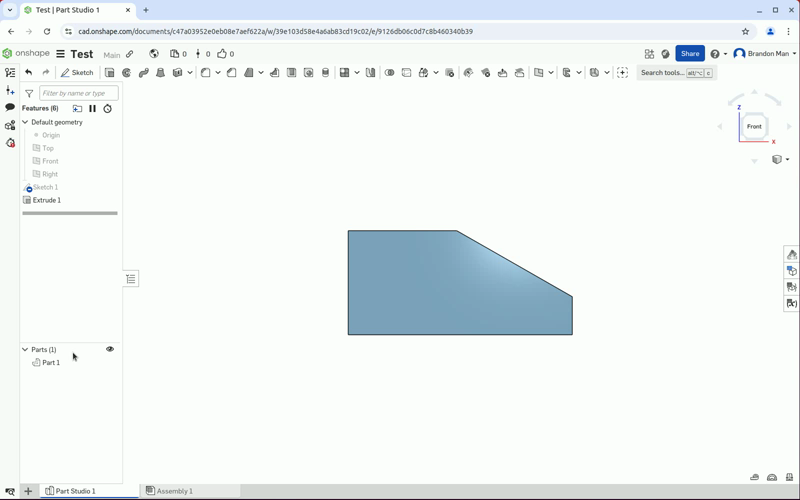
key(y)
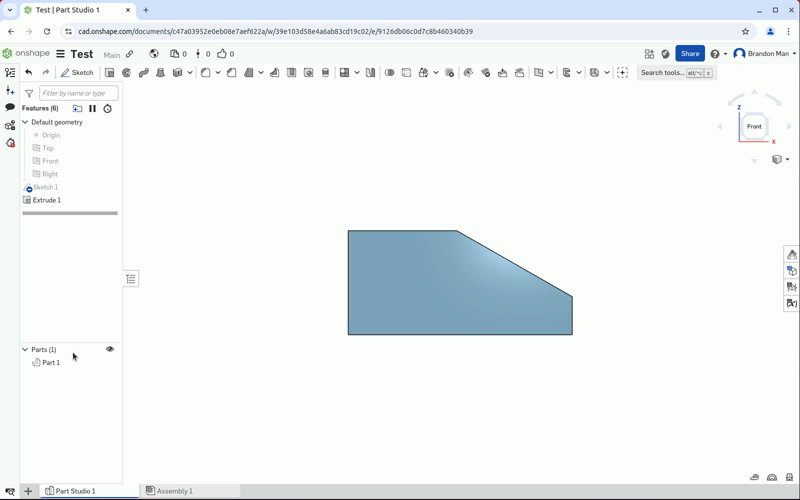
key(shift+p)
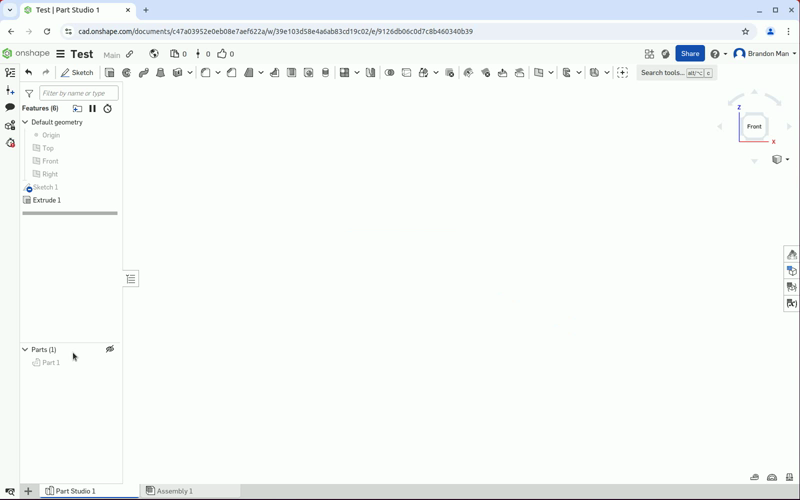
key(space)
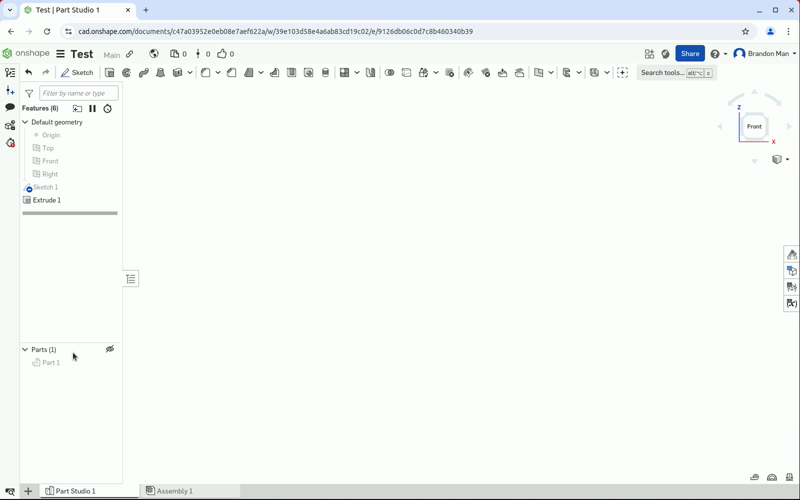
key_down(shift)
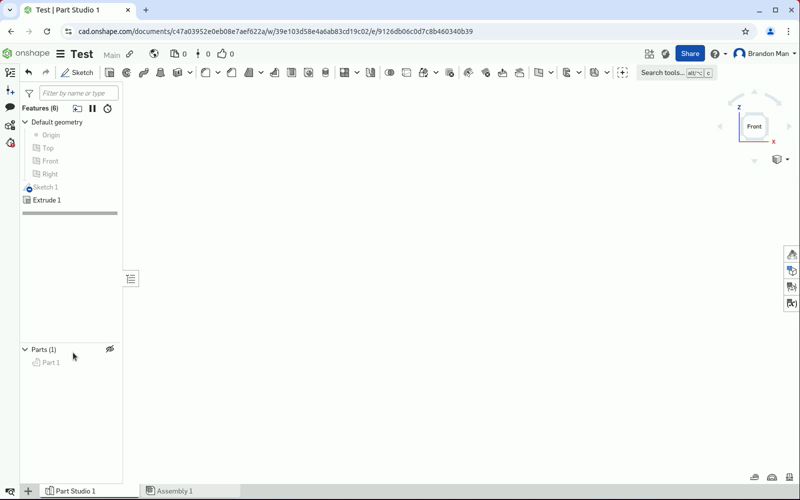
key(left)
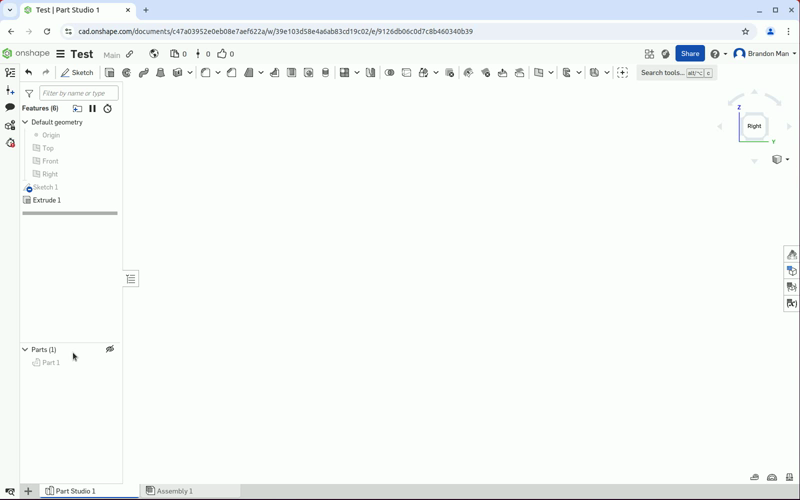
key_up(shift)
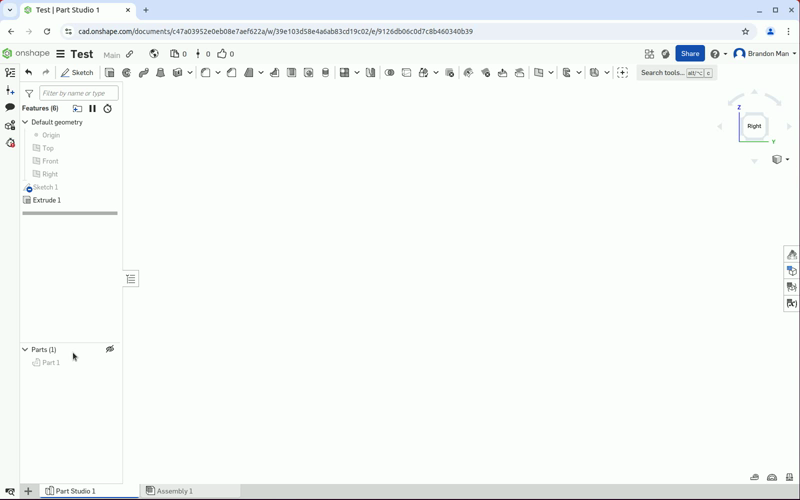
mouse_move(73, 352)
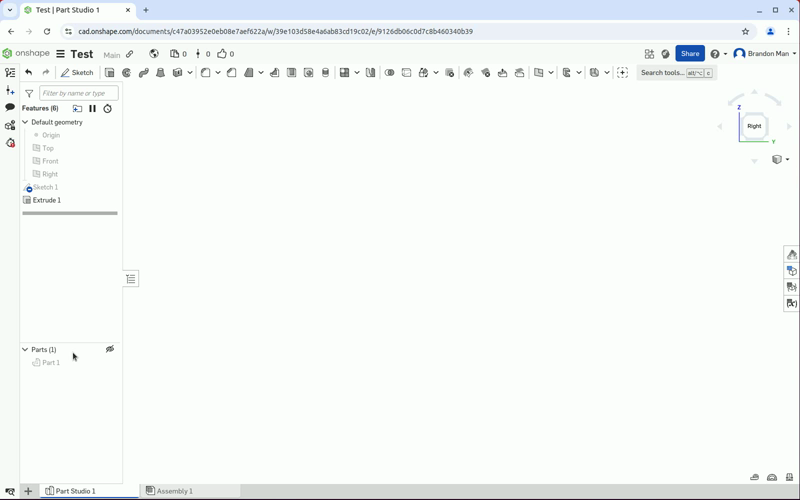
key(shift+y)
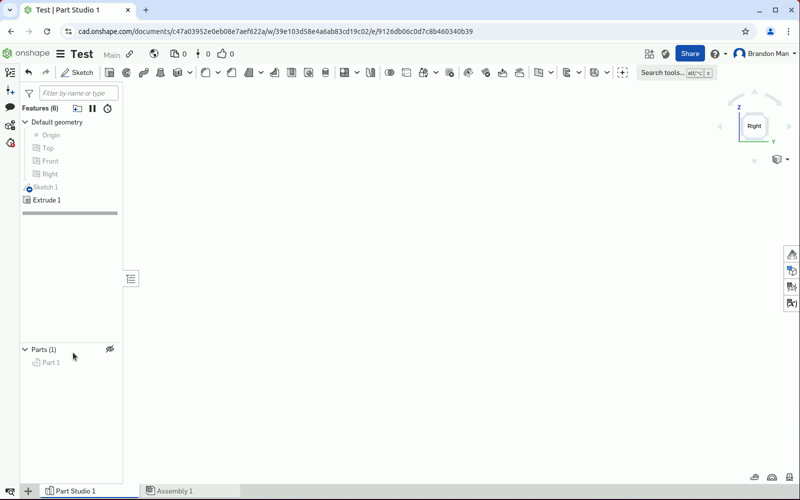
key(shift+s)
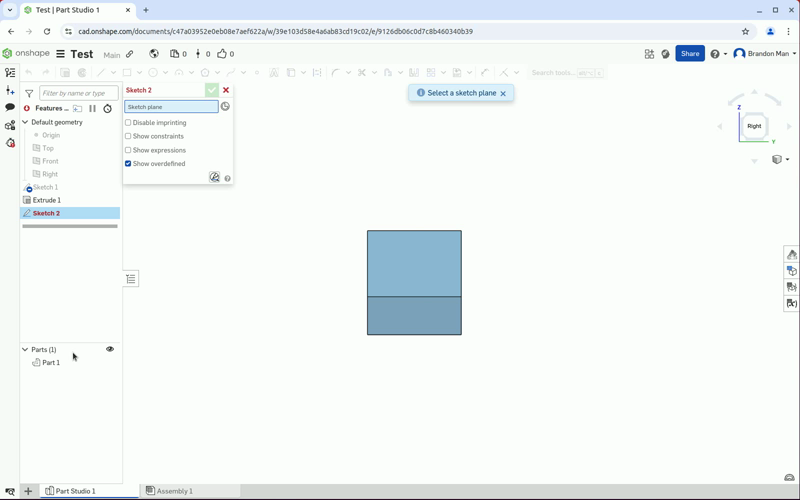
mouse_move(73, 176)
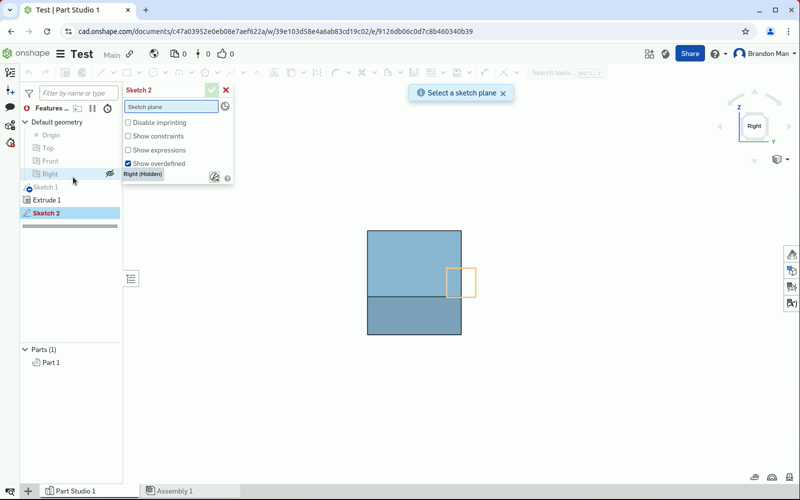
click(73, 176)
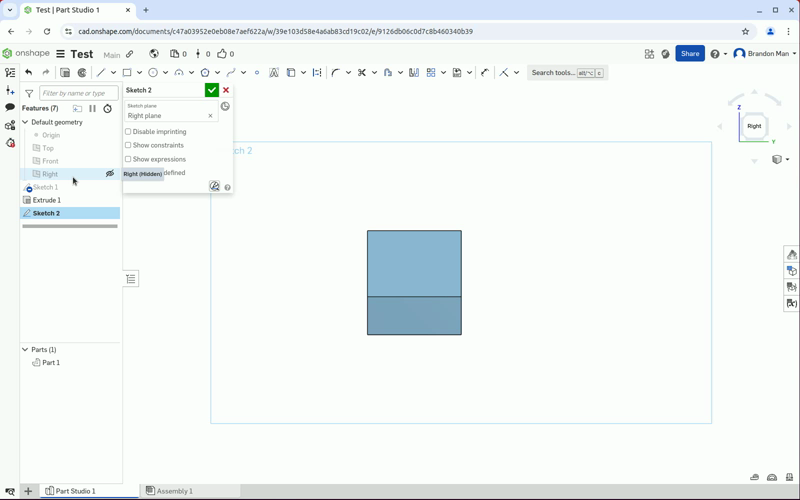
mouse_move(73, 352)
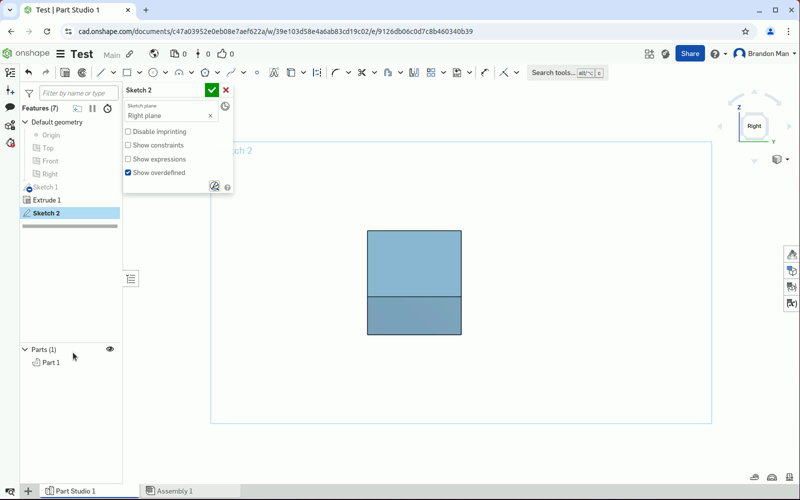
key(y)
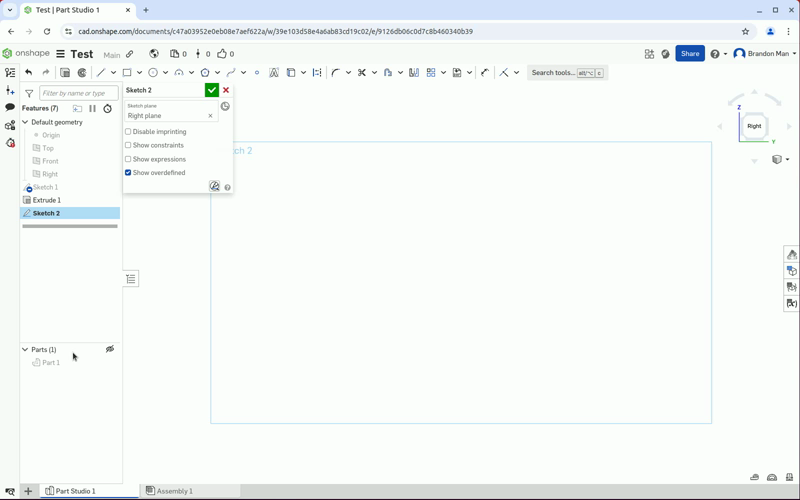
key(l)
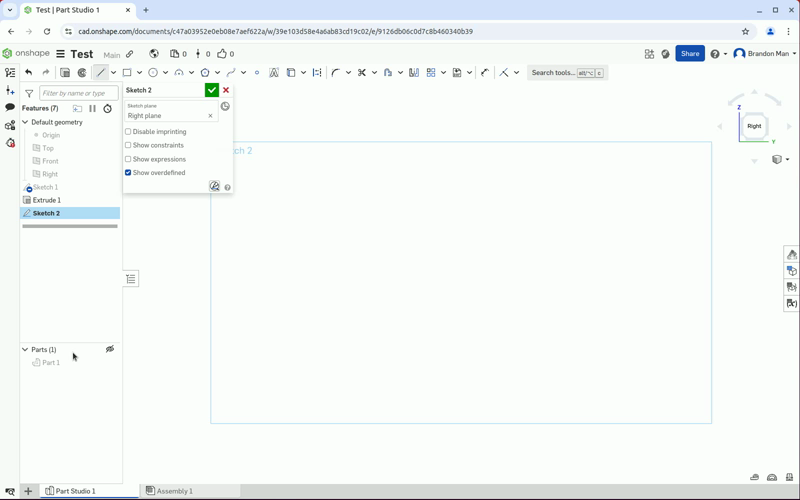
key_down(shift)
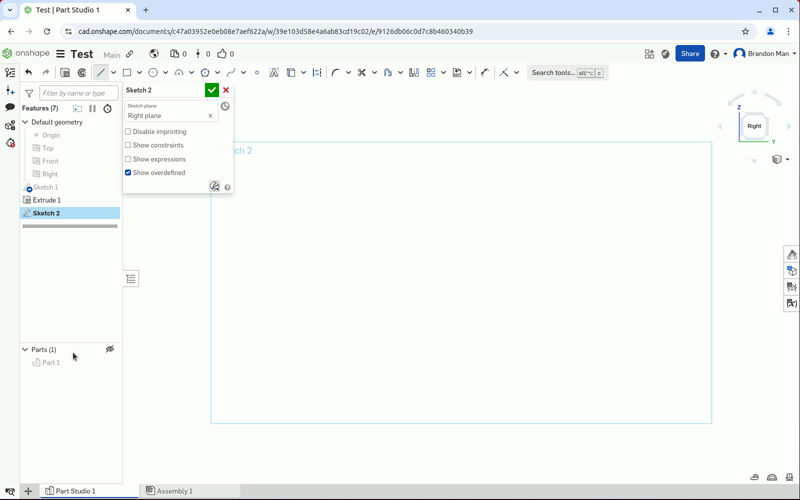
mouse_move(366, 297)
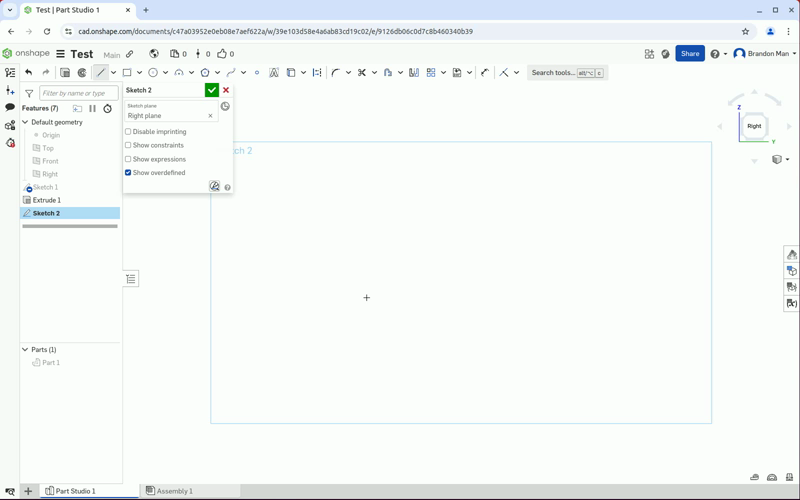
click(366, 297)
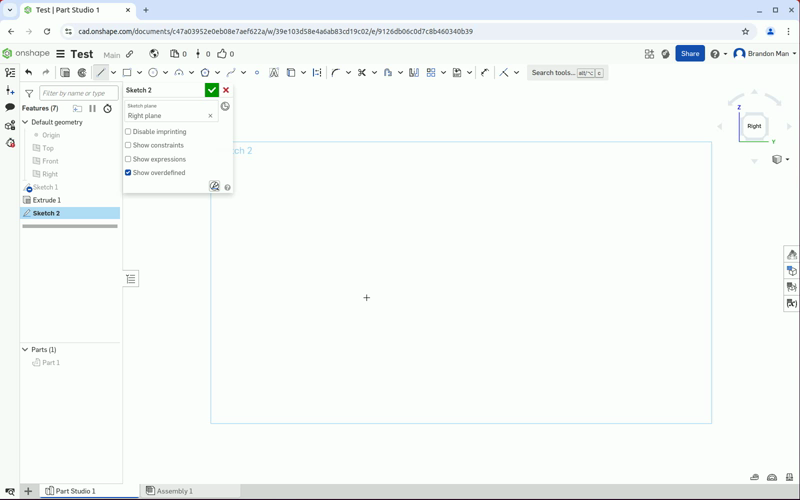
key_up(shift)
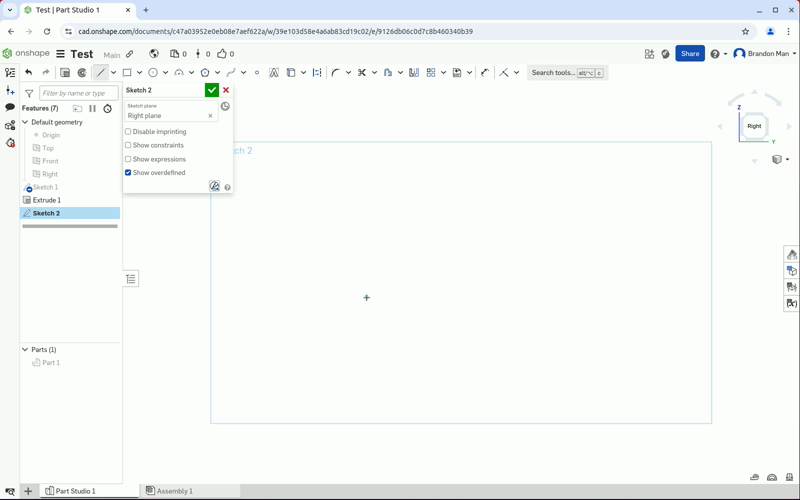
key_down(shift)
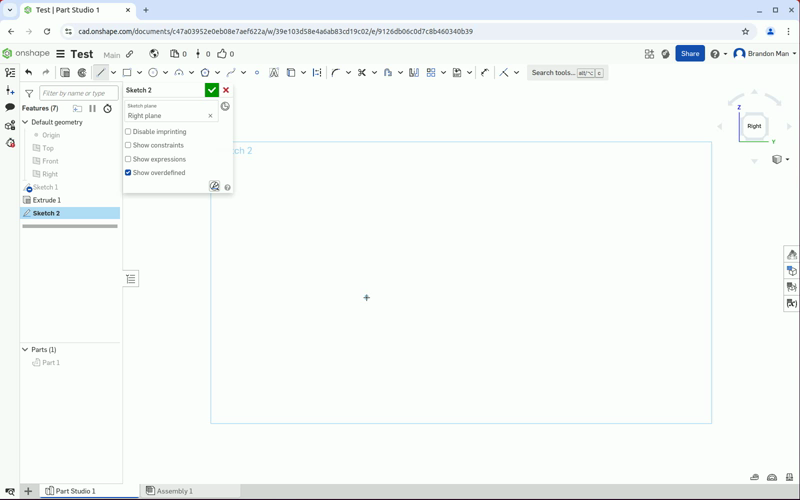
mouse_move(405, 229)
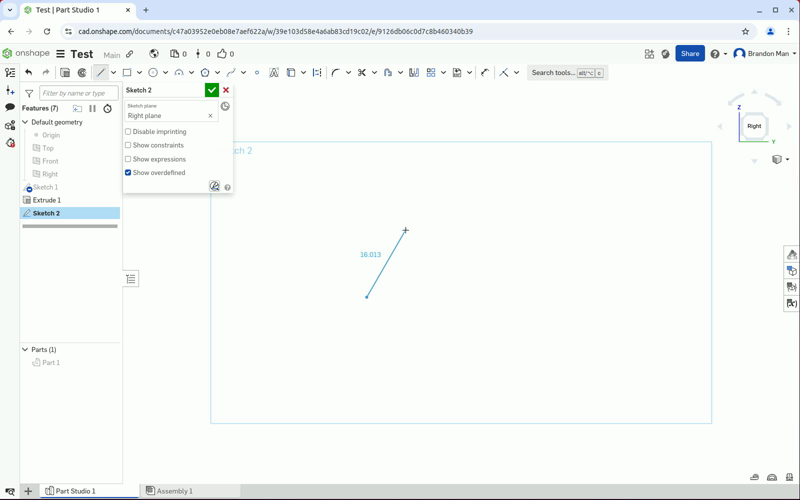
click(405, 229)
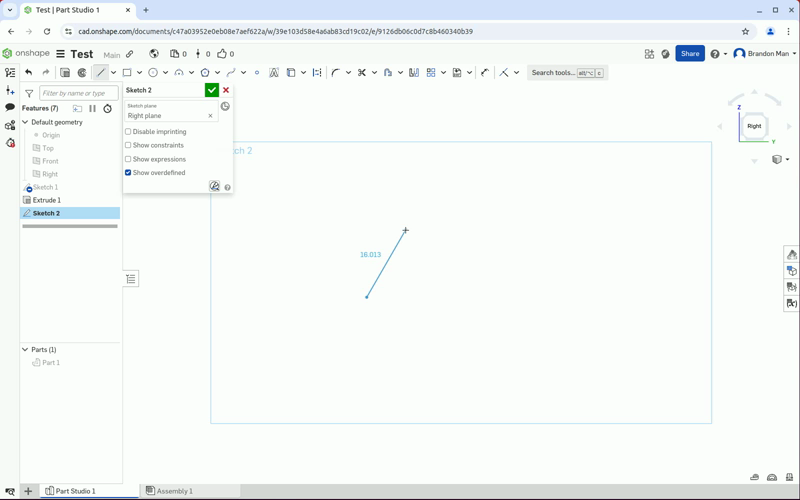
key_up(shift)
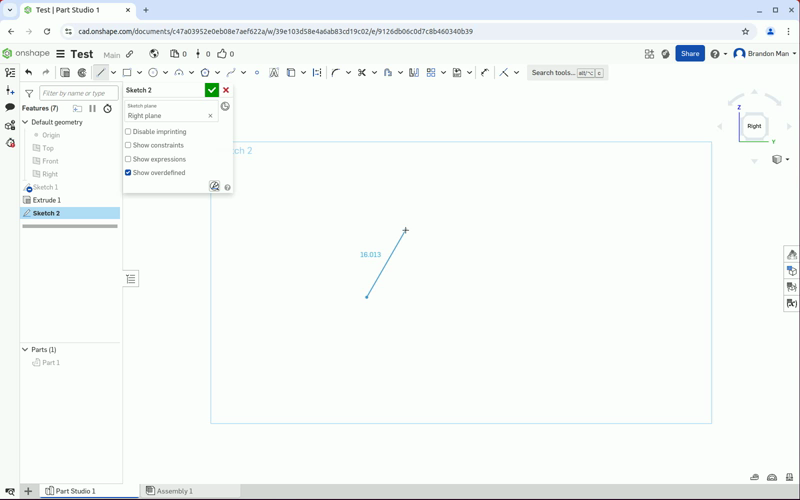
key_down(shift)
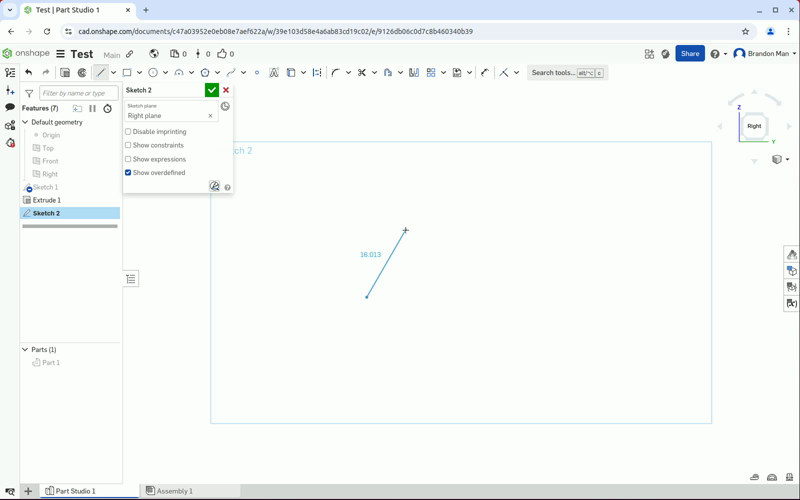
mouse_move(435, 229)
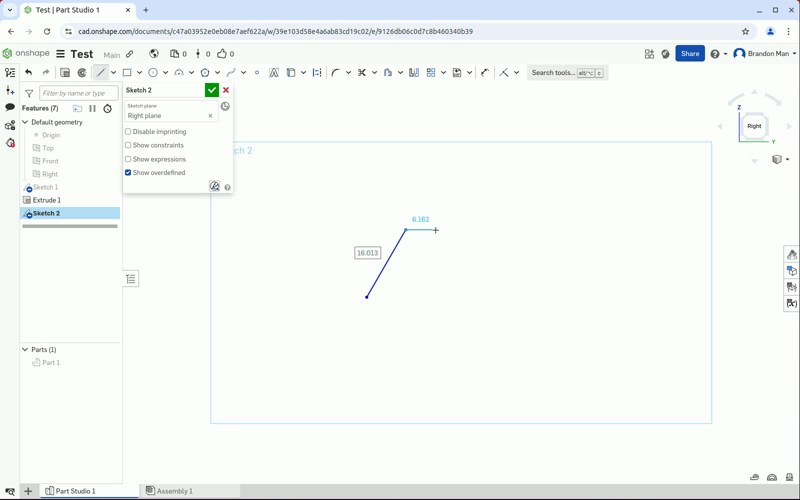
mouse_move(366, 229)
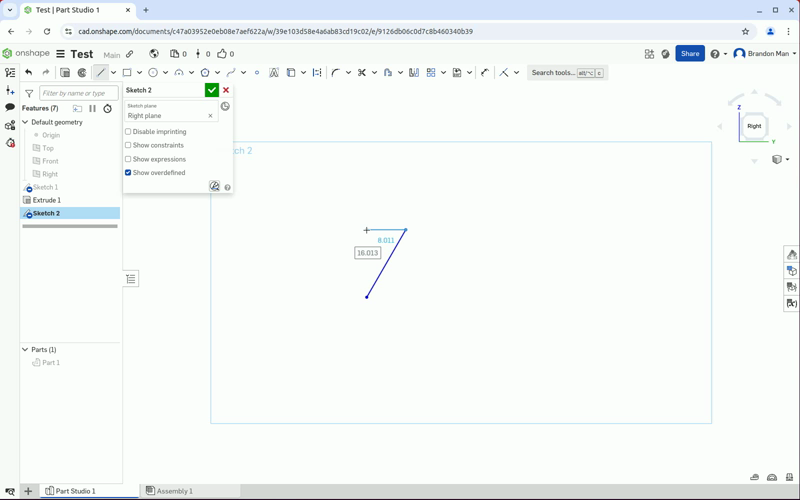
click(366, 229)
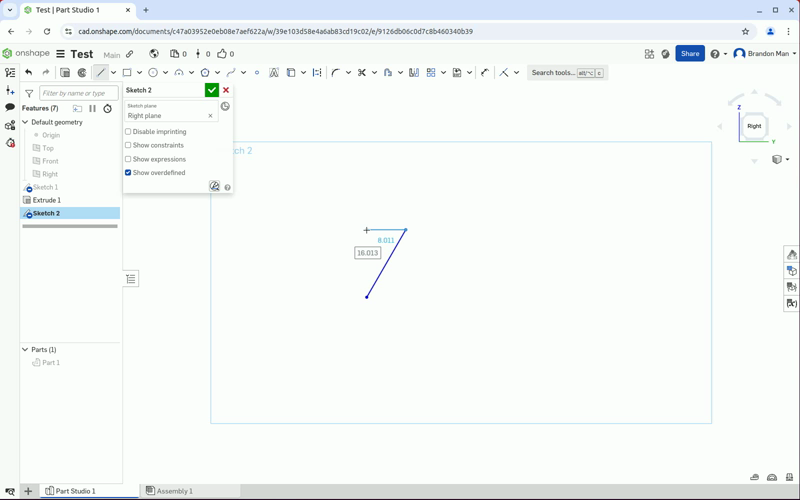
key_up(shift)
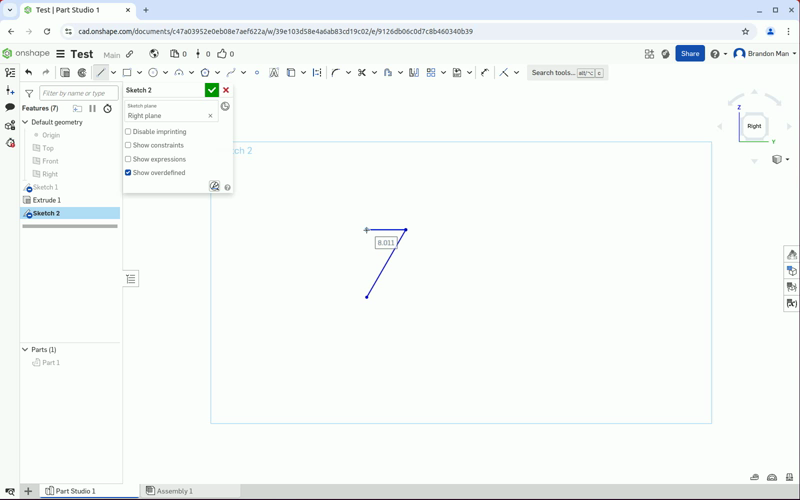
key_down(shift)
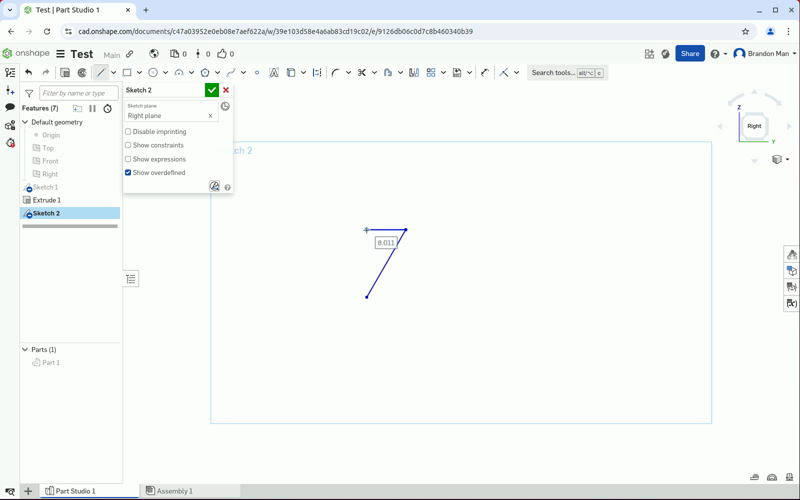
mouse_move(366, 297)
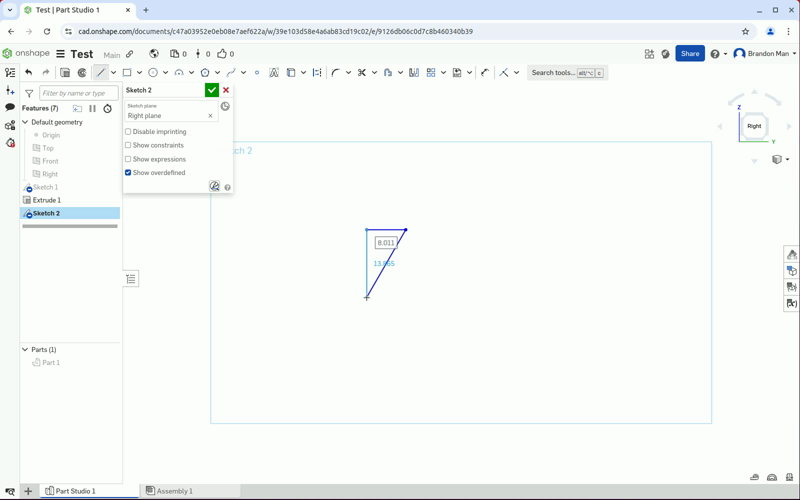
key_up(shift)
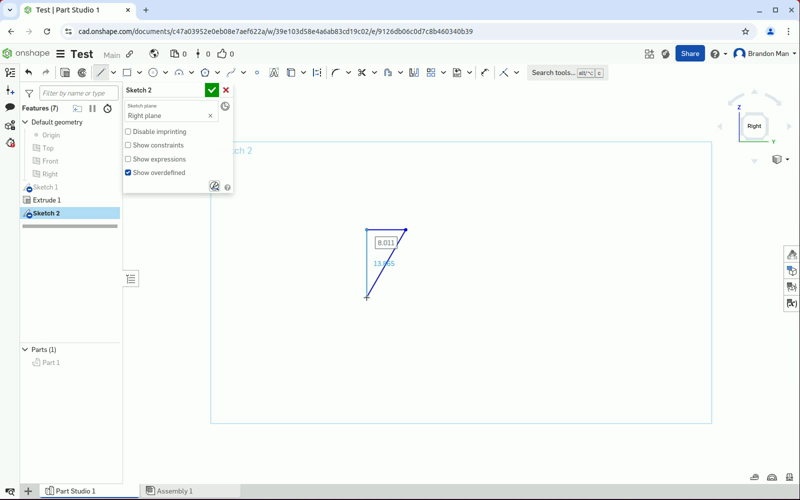
click(366, 297)
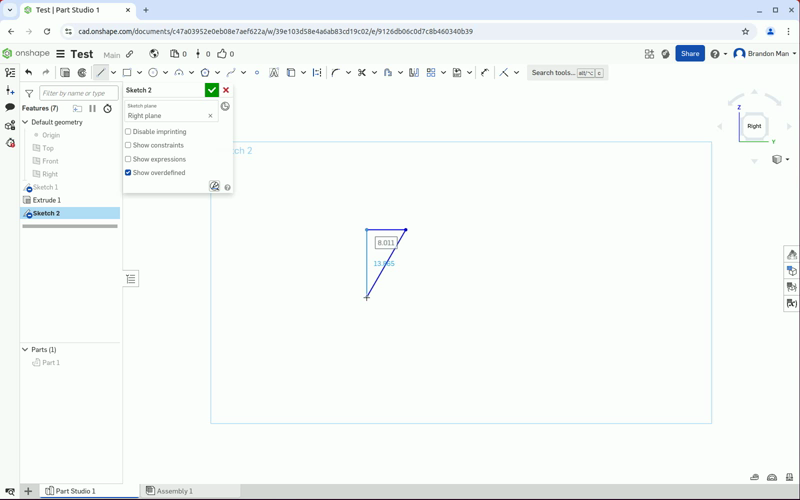
key(esc)
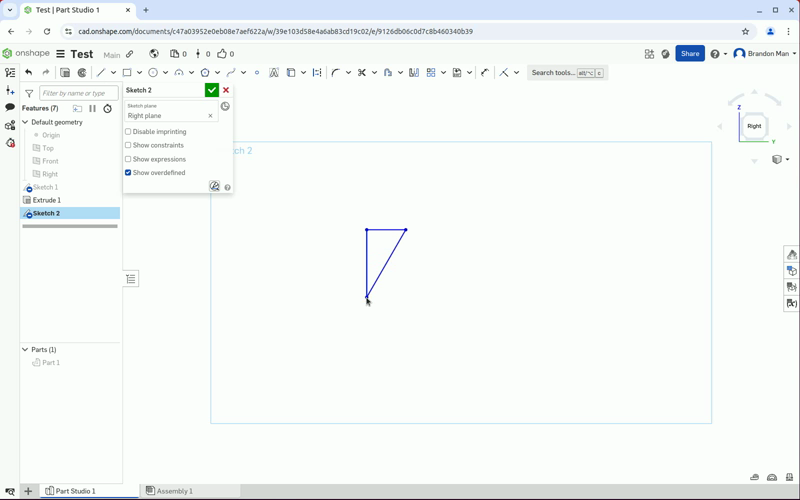
mouse_move(375, 276)
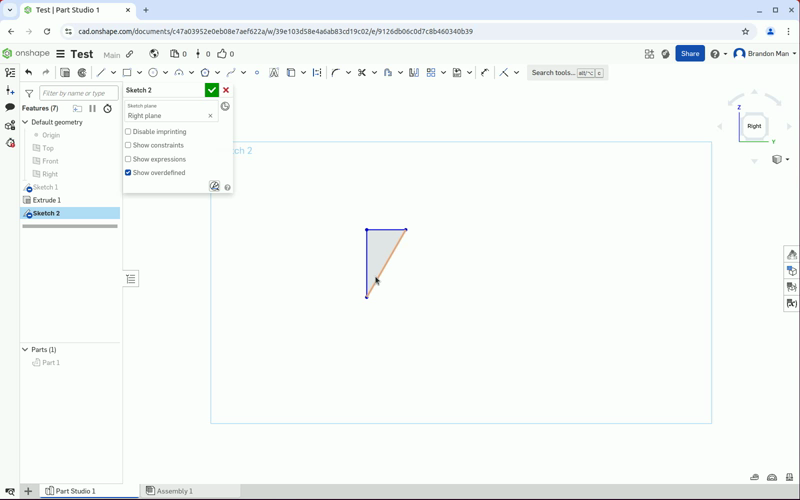
scroll(6)
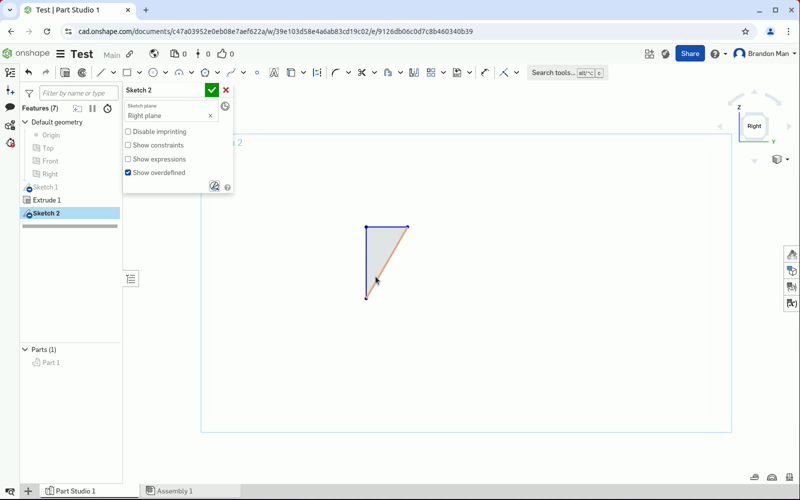
scroll(6)
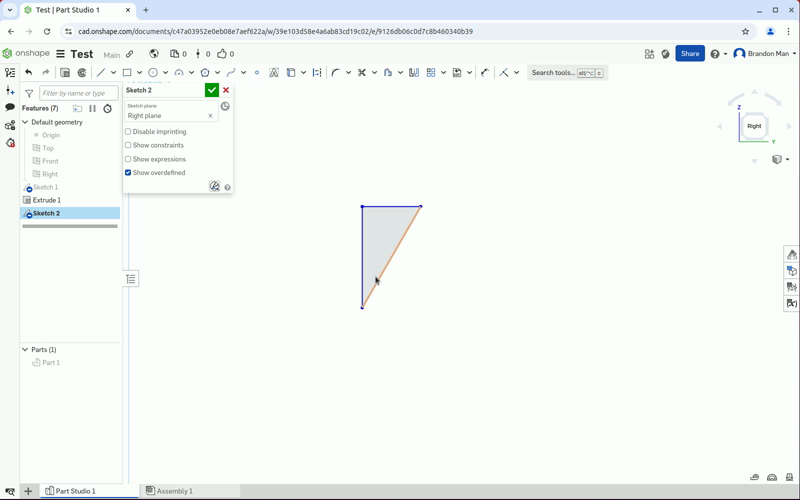
scroll(6)
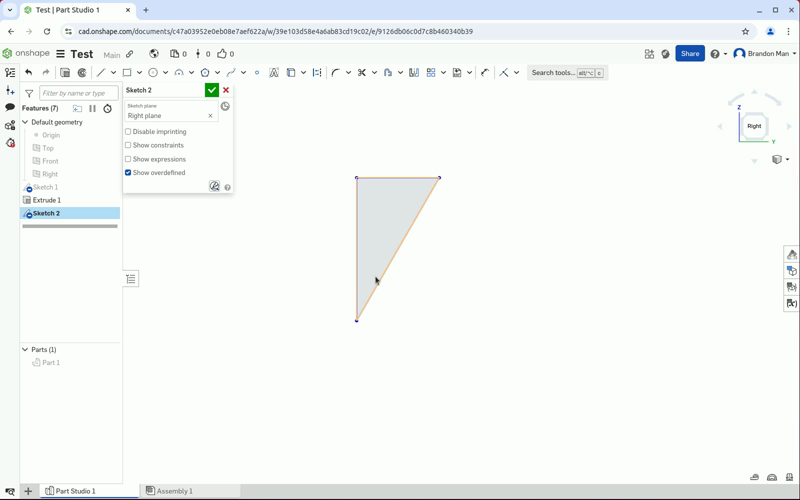
scroll(6)
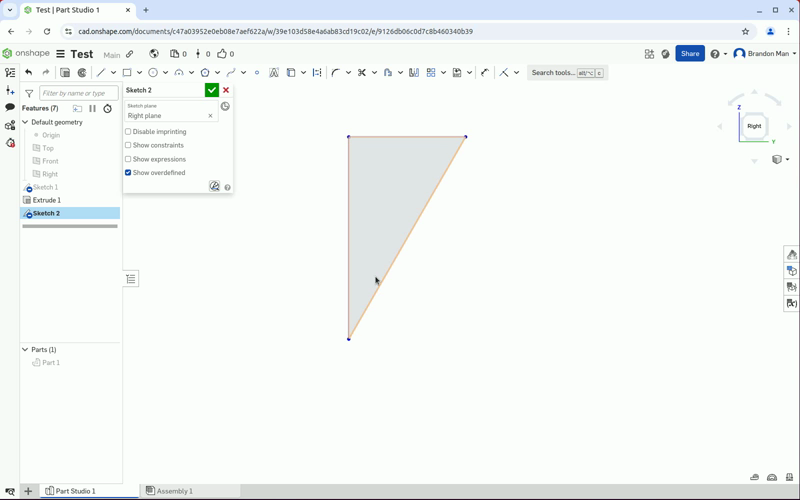
scroll(6)
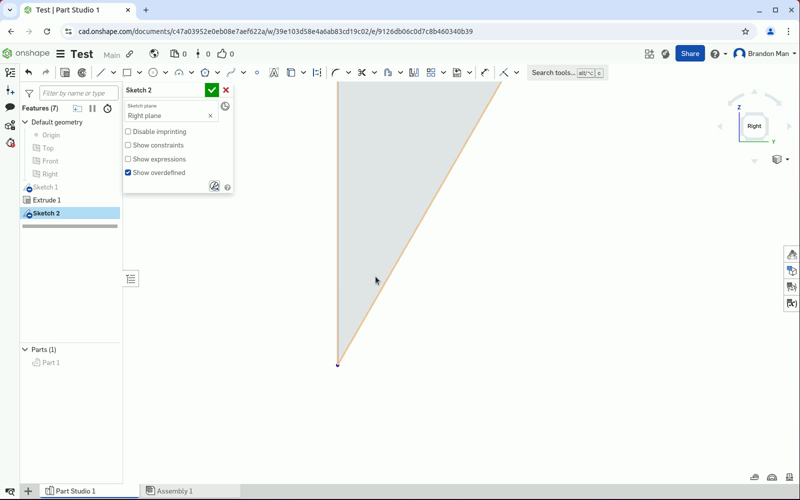
scroll(6)
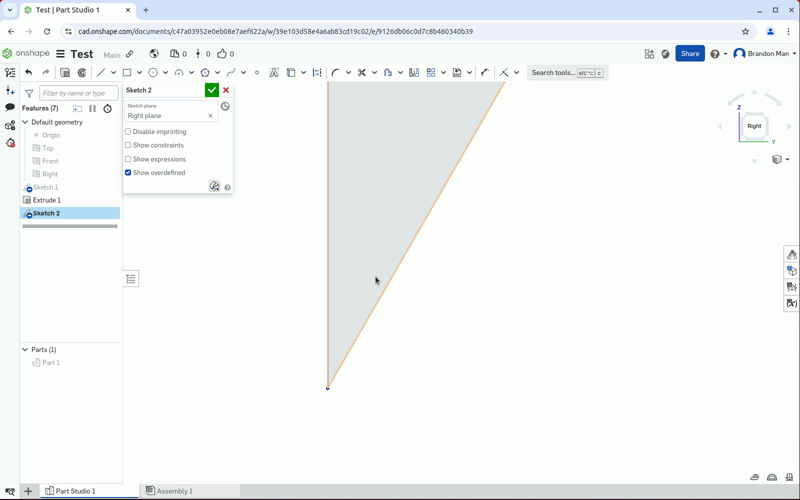
scroll(6)
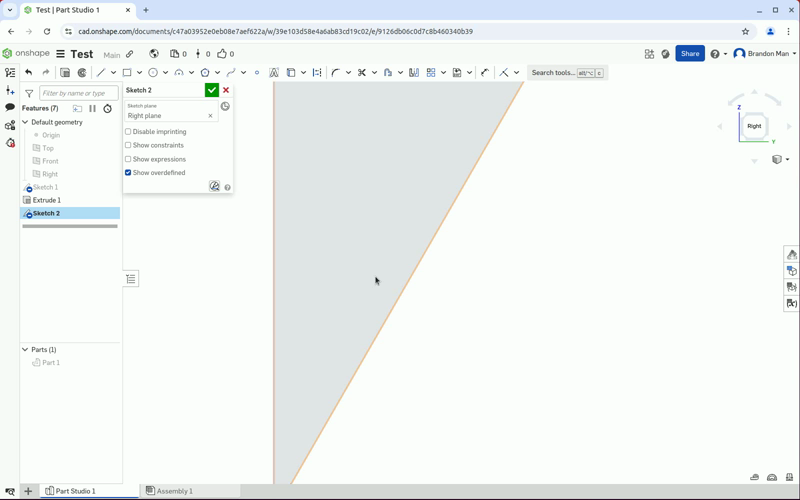
click(375, 276)
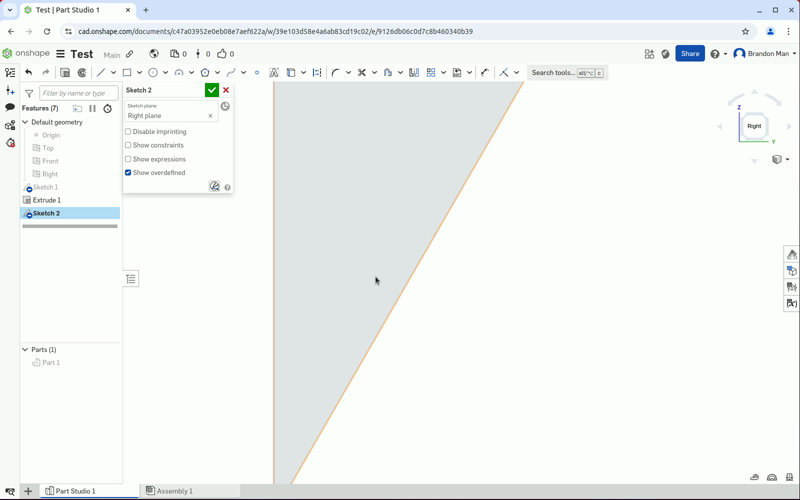
scroll(-6)
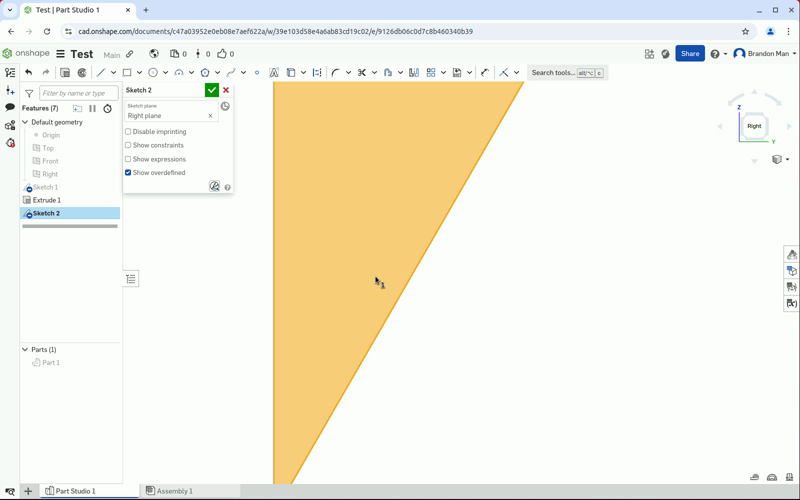
scroll(-6)
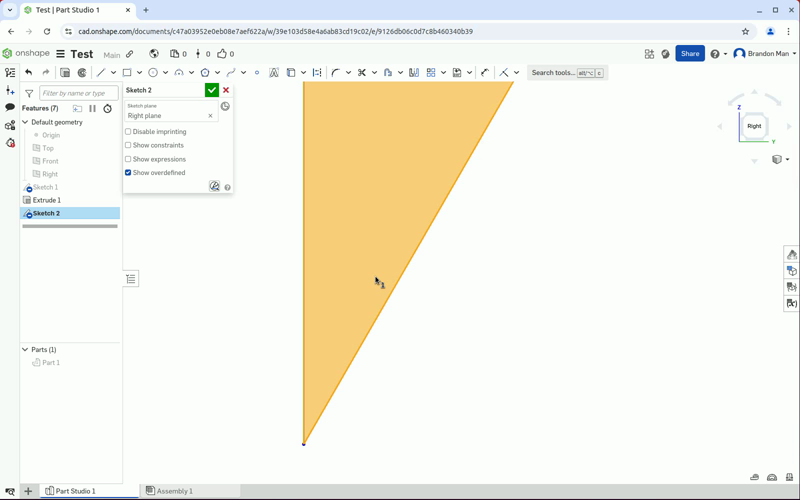
scroll(-6)
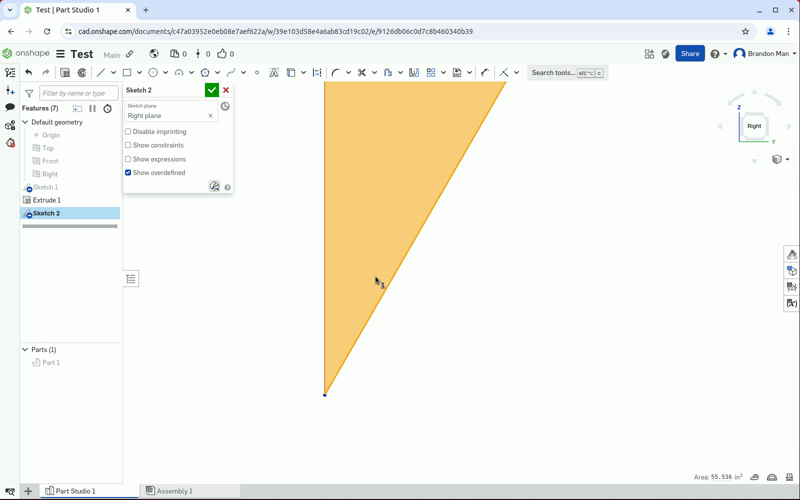
scroll(-6)
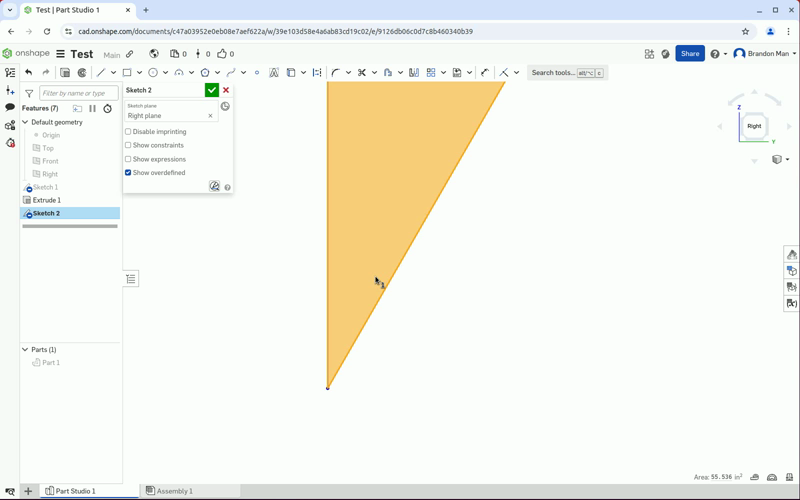
scroll(-6)
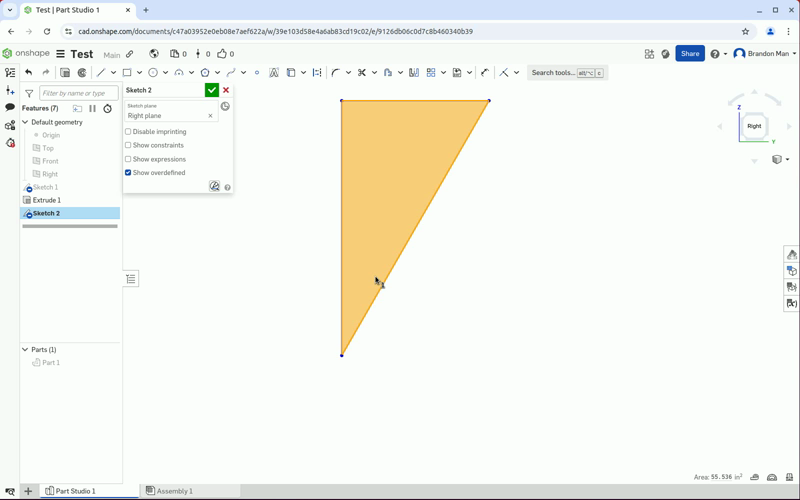
scroll(-6)
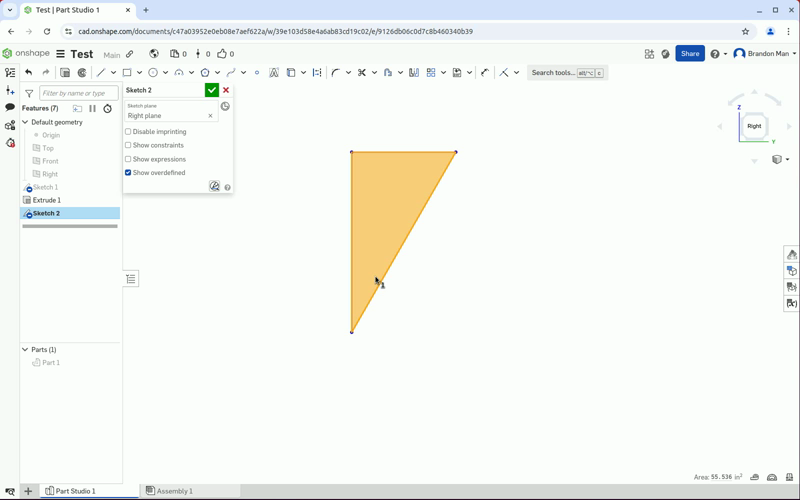
scroll(-6)
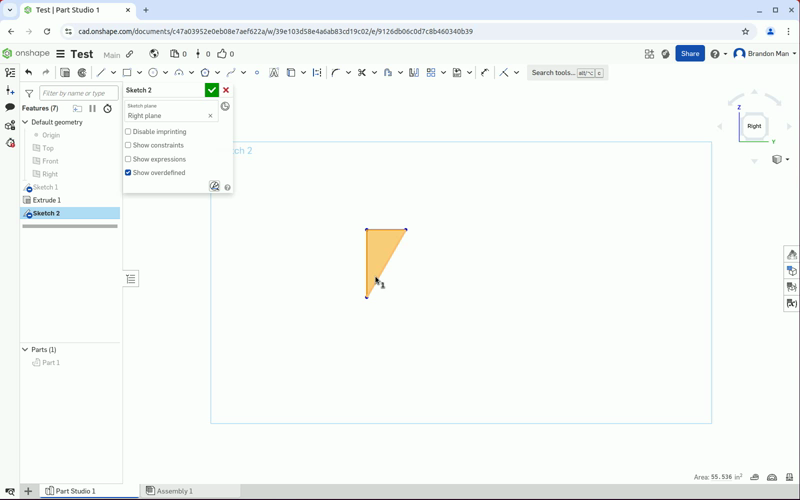
mouse_move(73, 352)
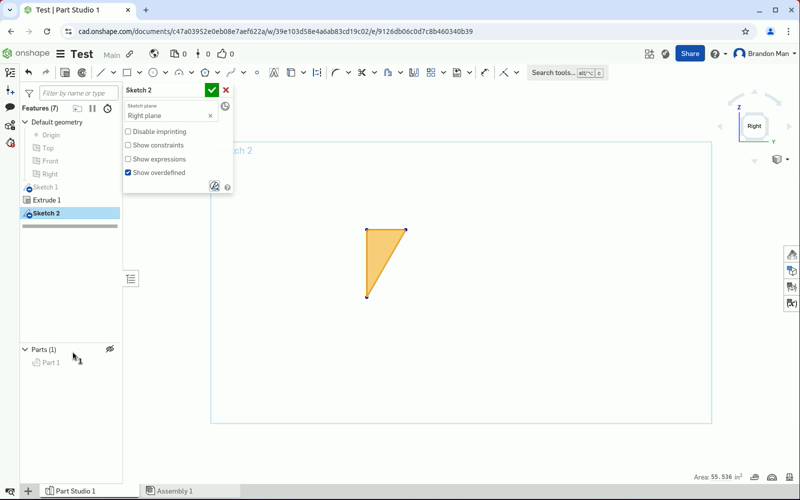
key(shift+y)
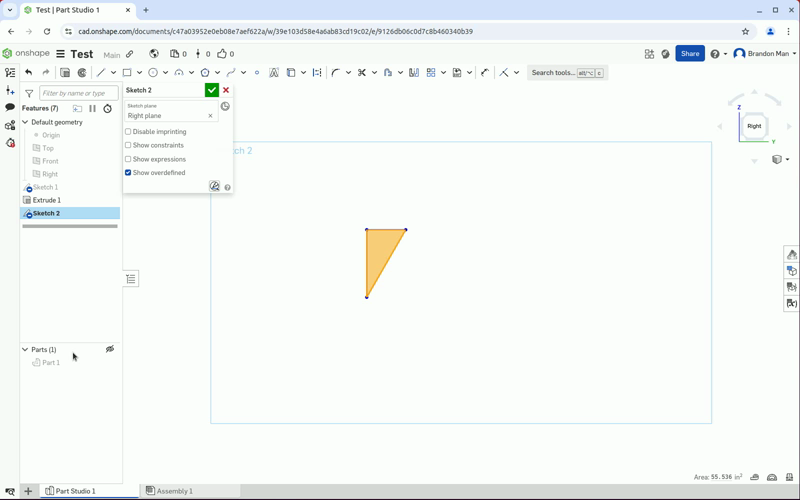
key(shift+e)
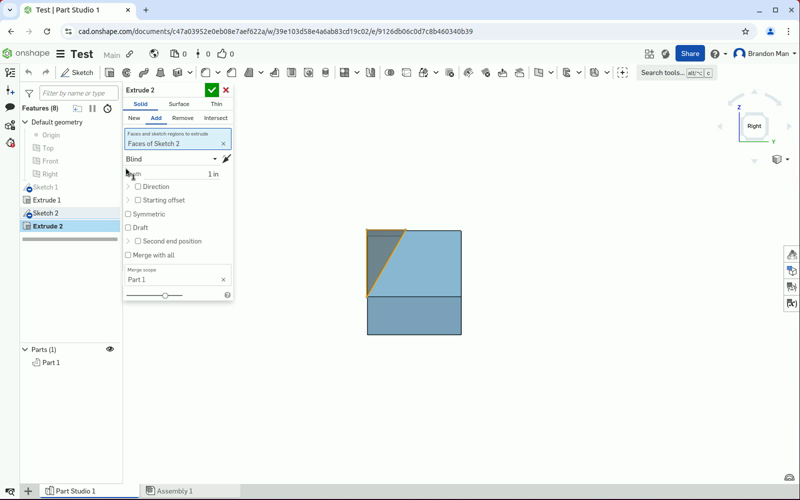
mouse_move(143, 106)
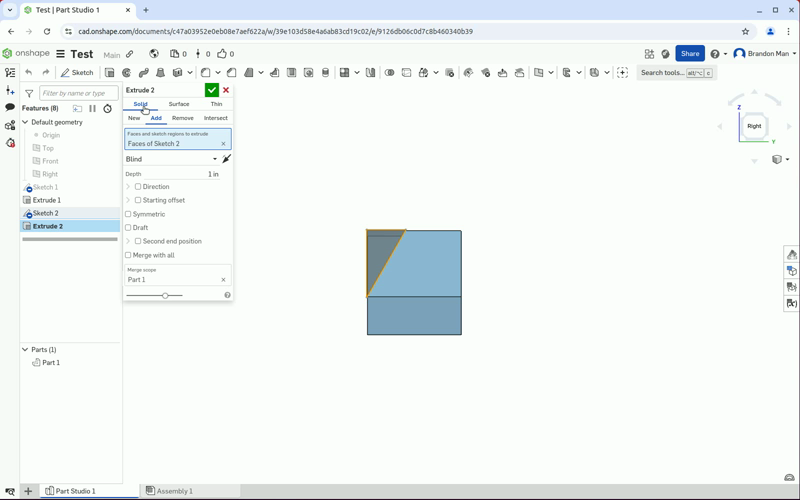
click(143, 106)
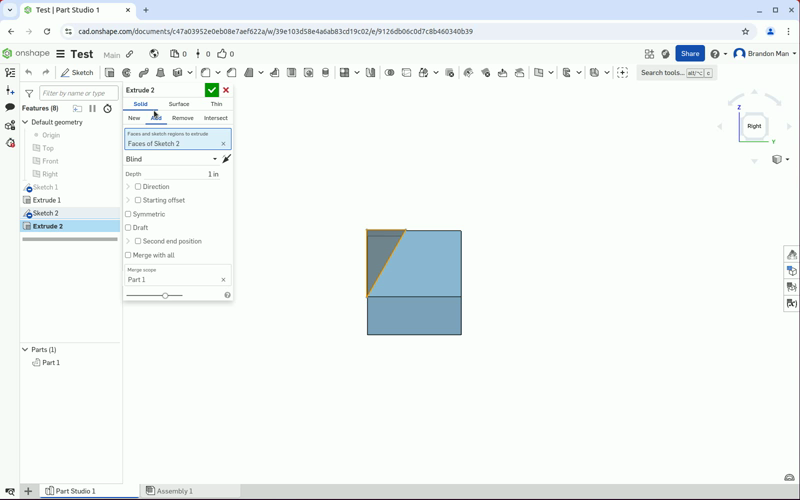
mouse_move(186, 120)
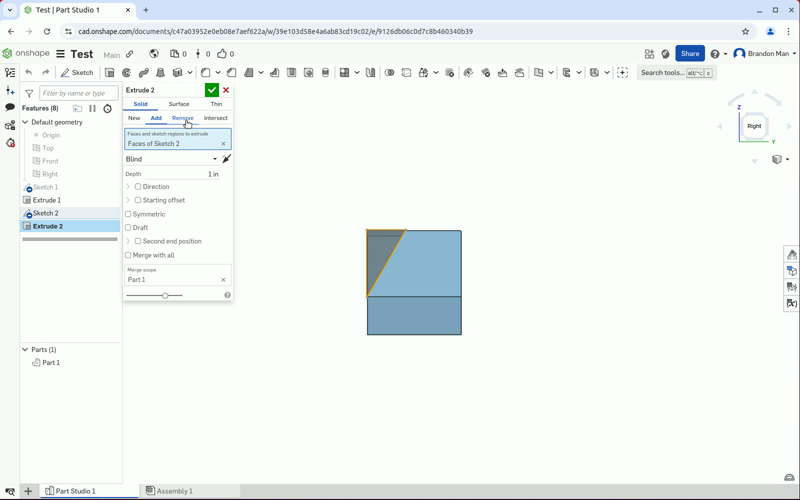
click(186, 120)
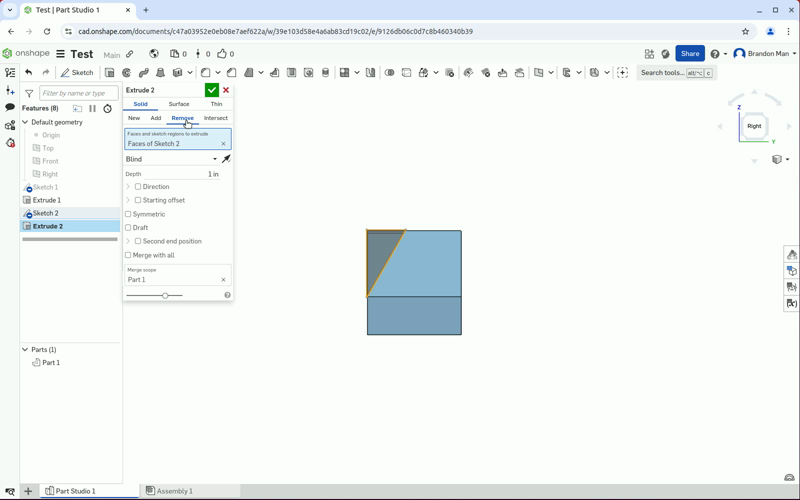
key(tab, 4)
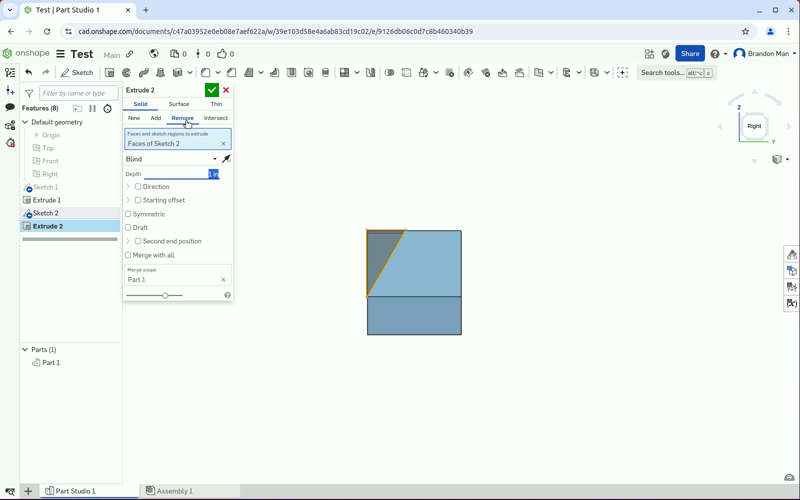
text(46.216)
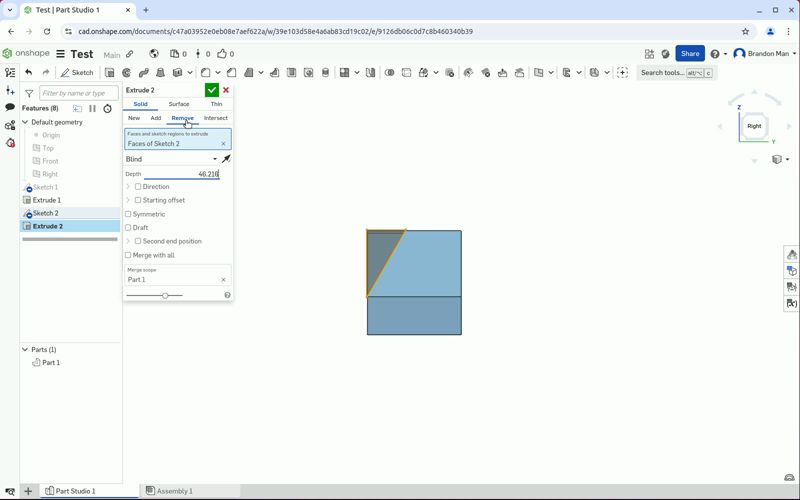
key(tab, 3)
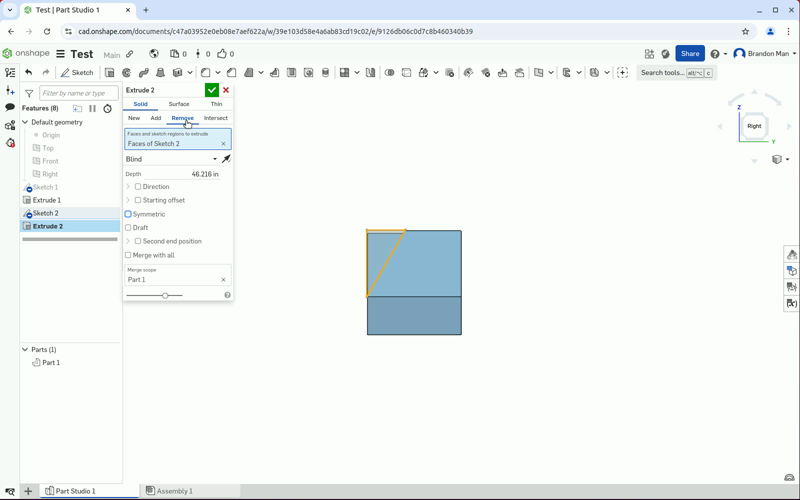
key(space)
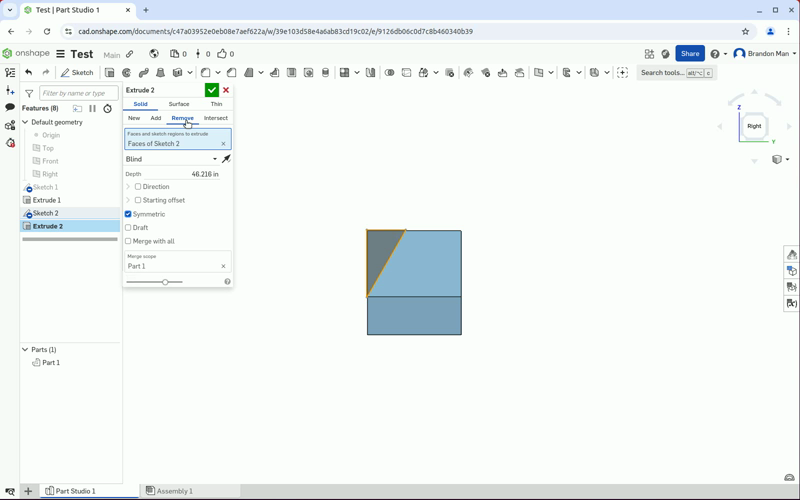
key(tab, 2)
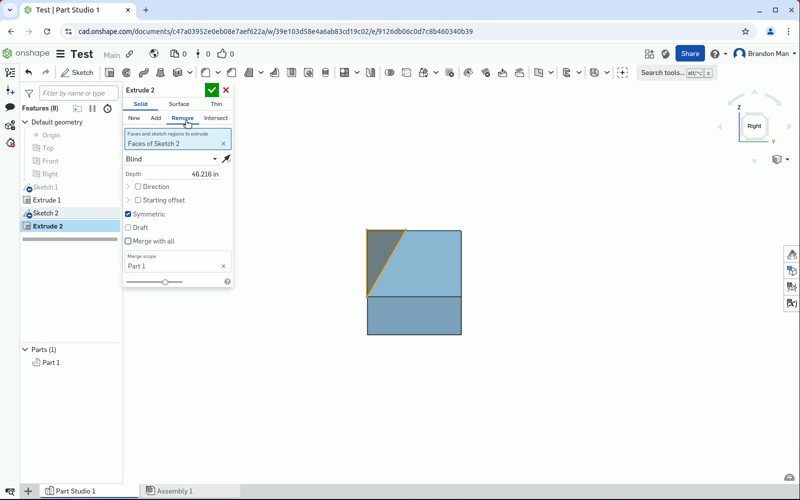
key(space)
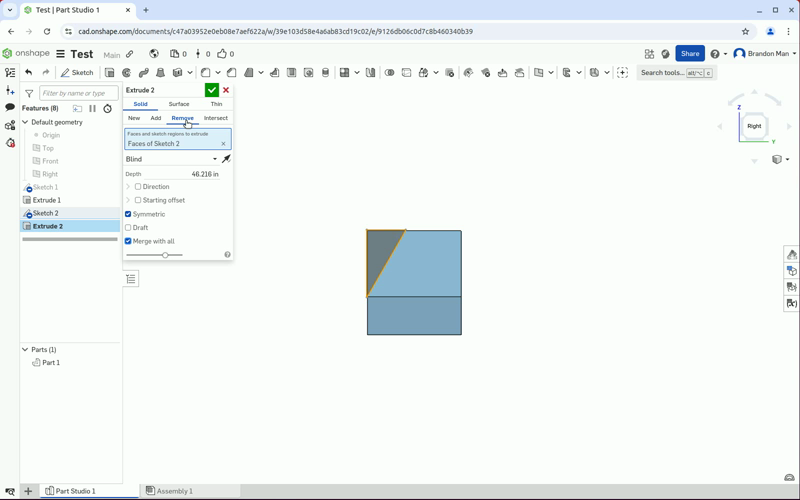
key(enter)
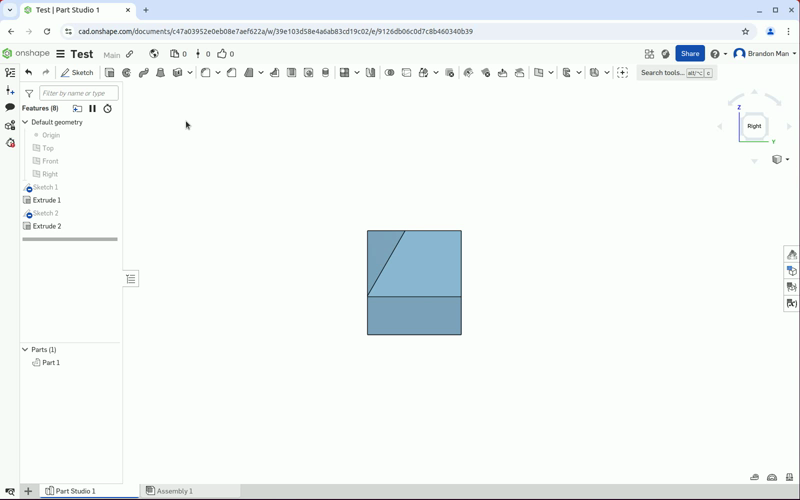
key(shift+h)
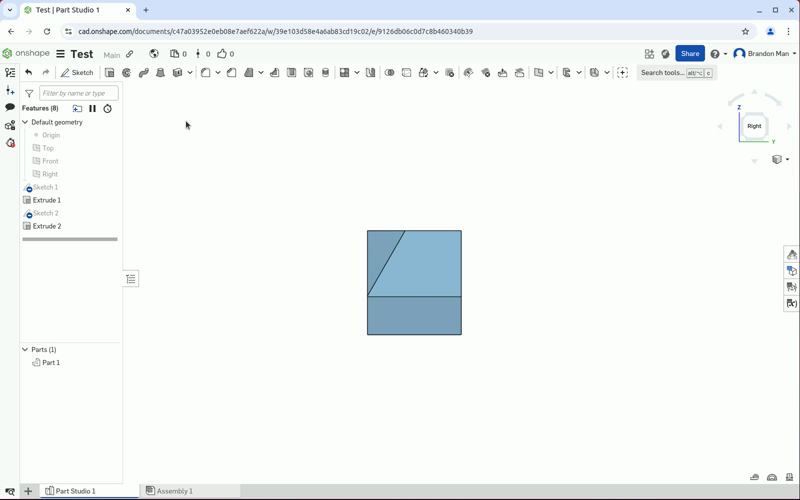
key(shift+h)
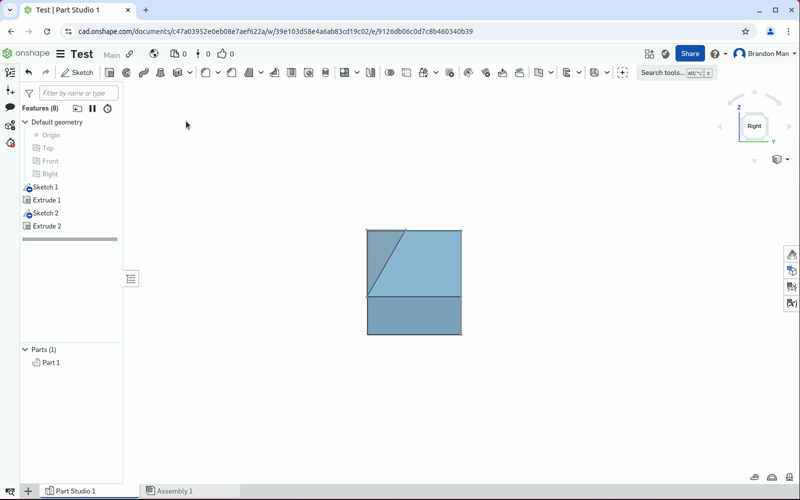
key(shift+7)
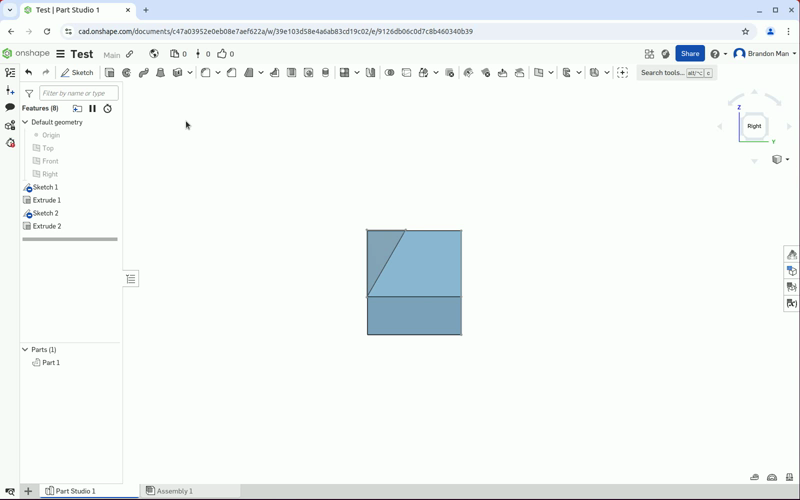
key(right, 2)
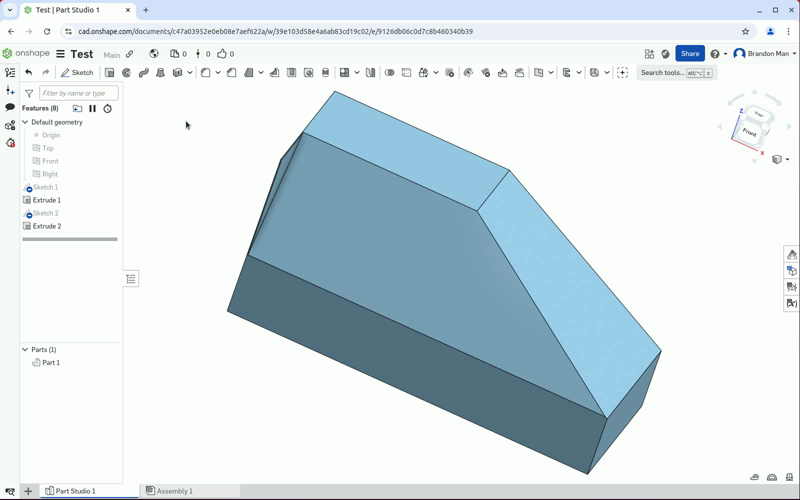
key(down, 2)
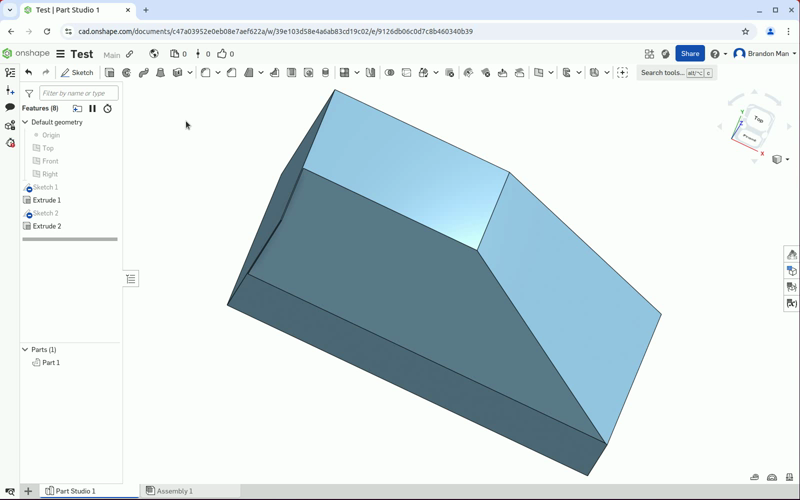
key(up, 2)
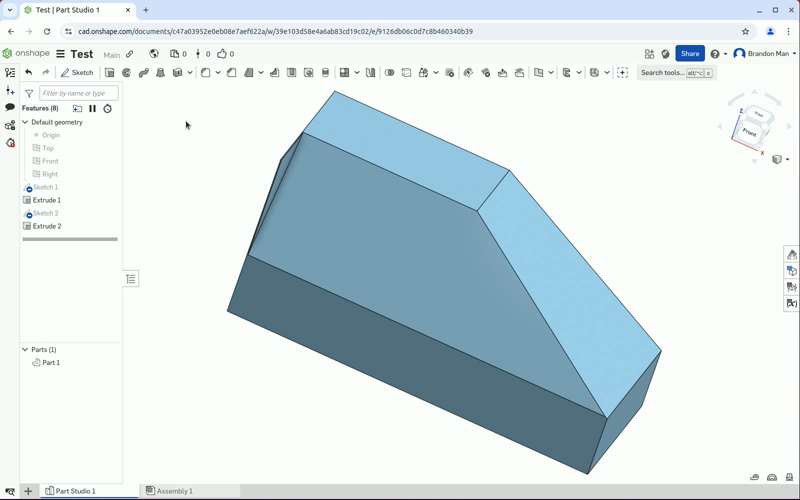
key(left, 2)
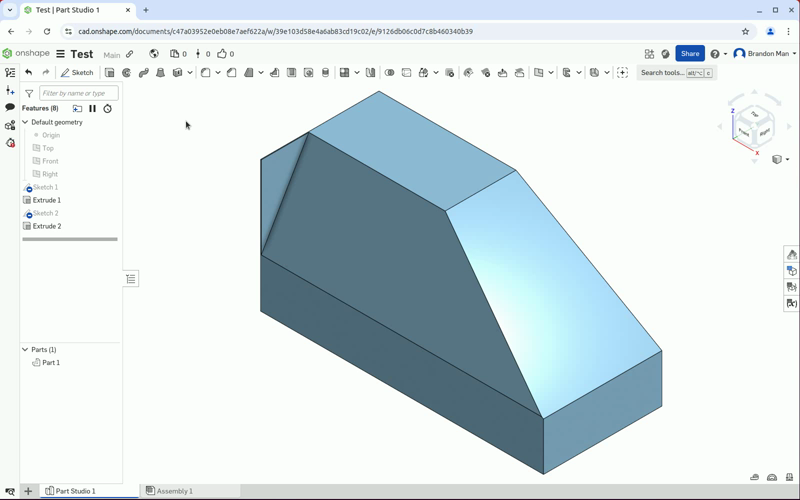
mouse_move(73, 189)
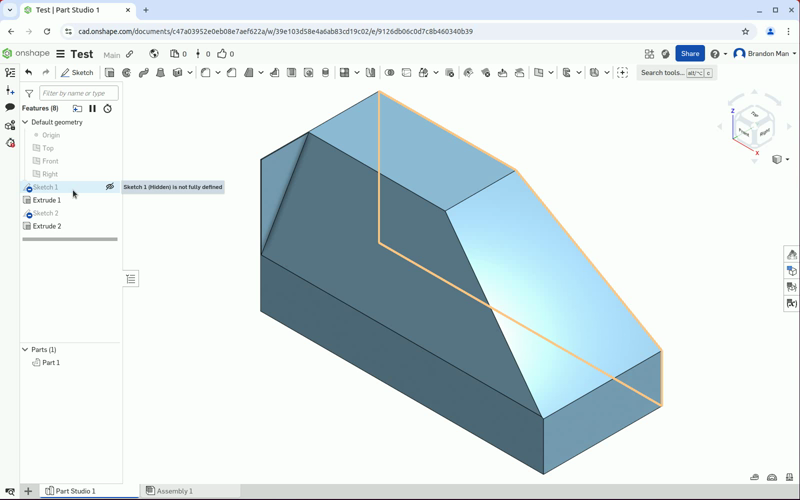
click(73, 189)